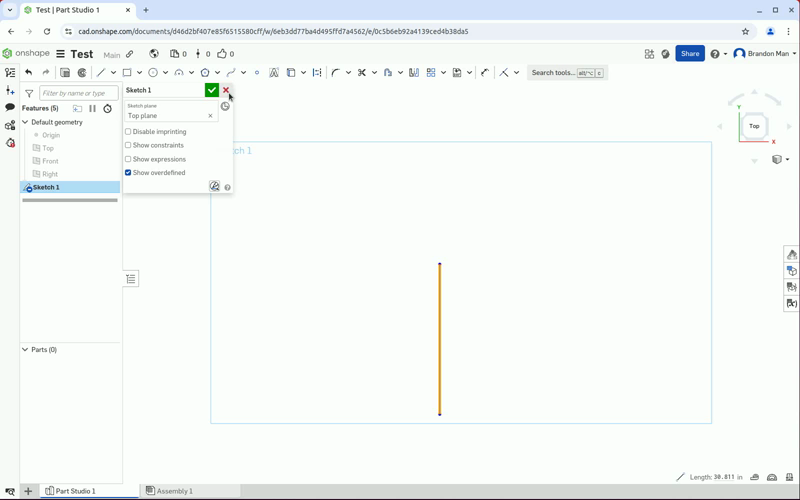
key(shift+h)
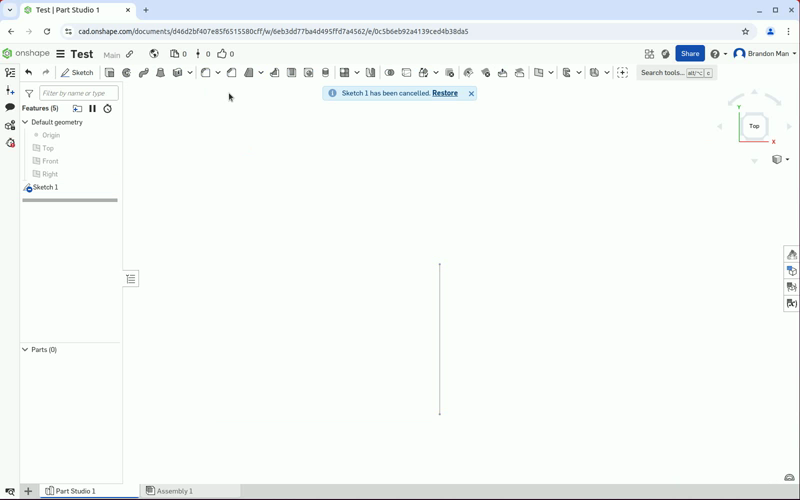
key(shift+s)
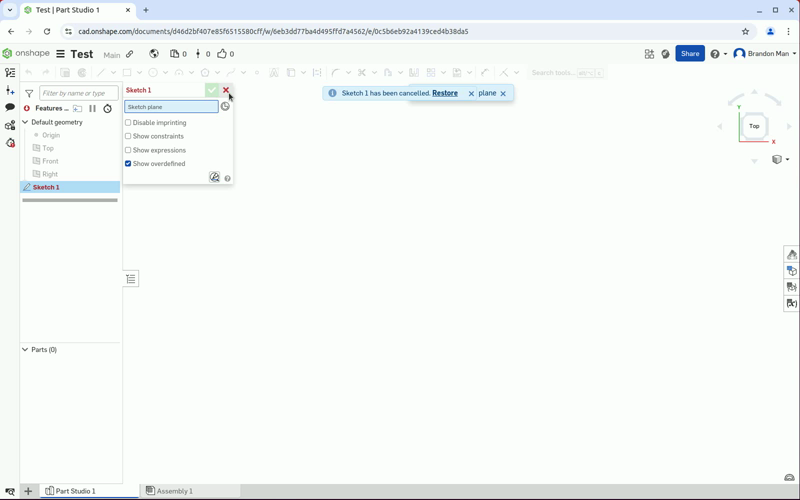
mouse_move(73, 150)
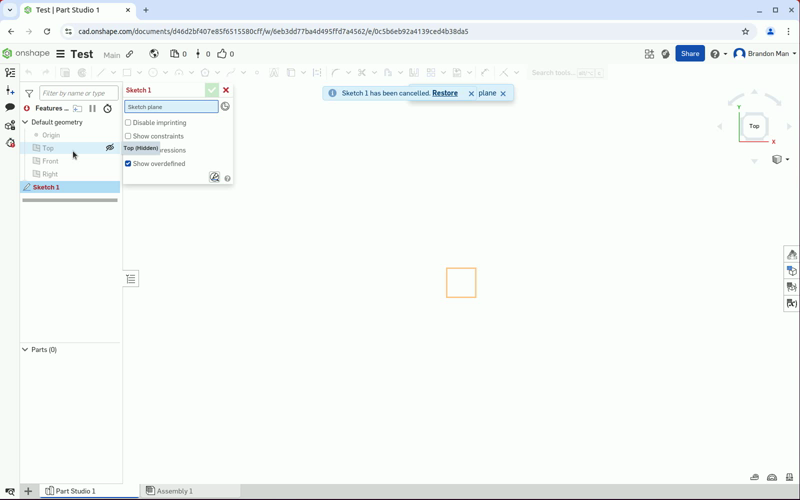
click(73, 150)
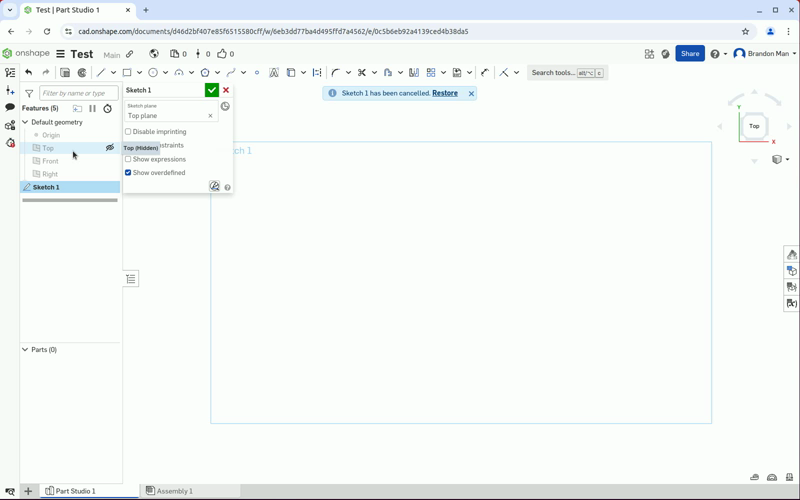
mouse_move(73, 352)
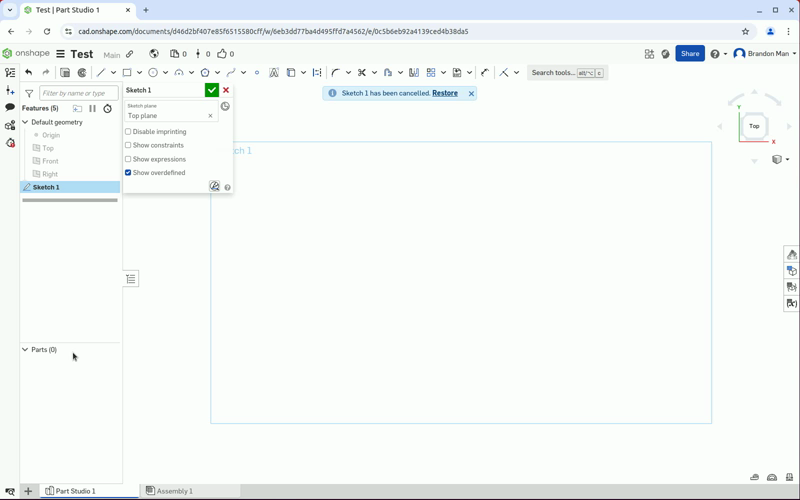
key(y)
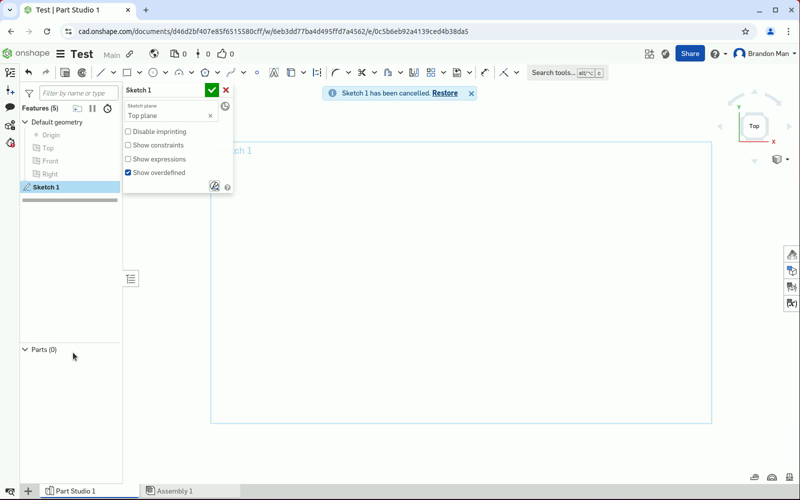
key(c)
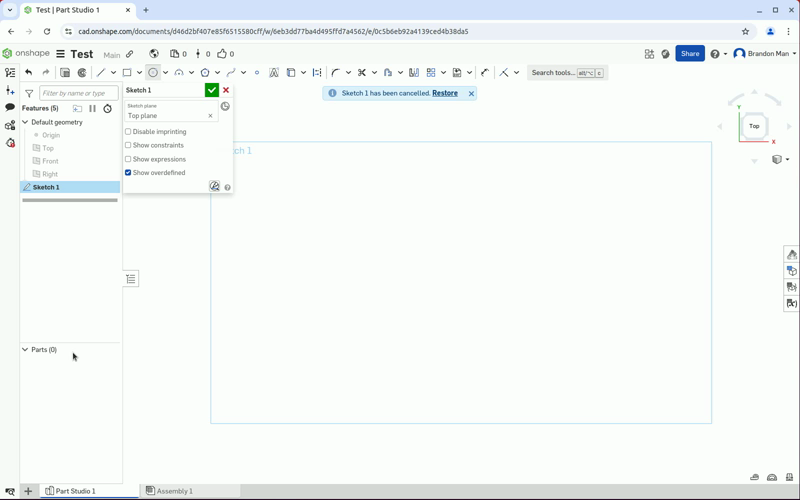
key_down(shift)
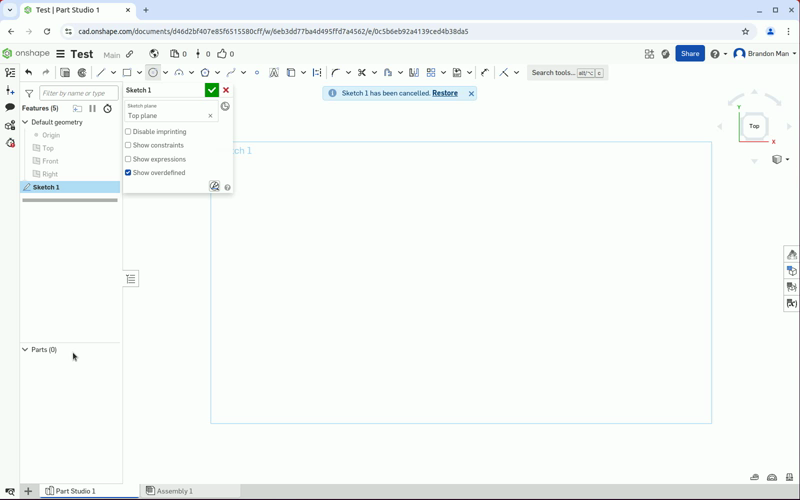
mouse_move(461, 282)
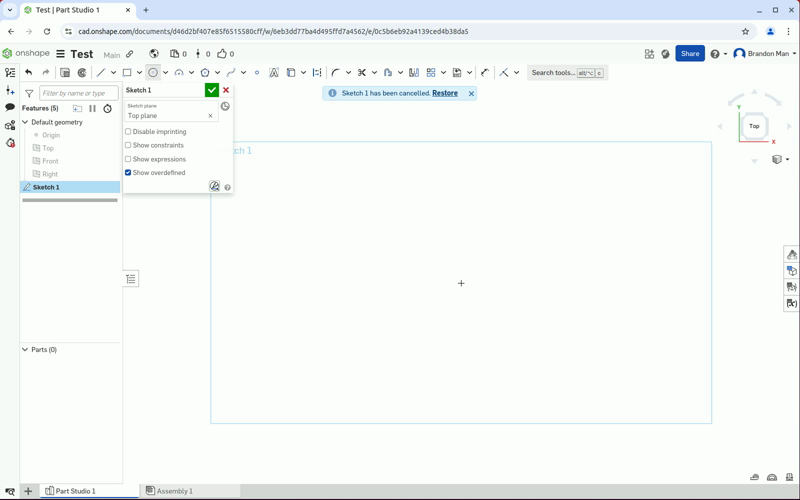
click(461, 282)
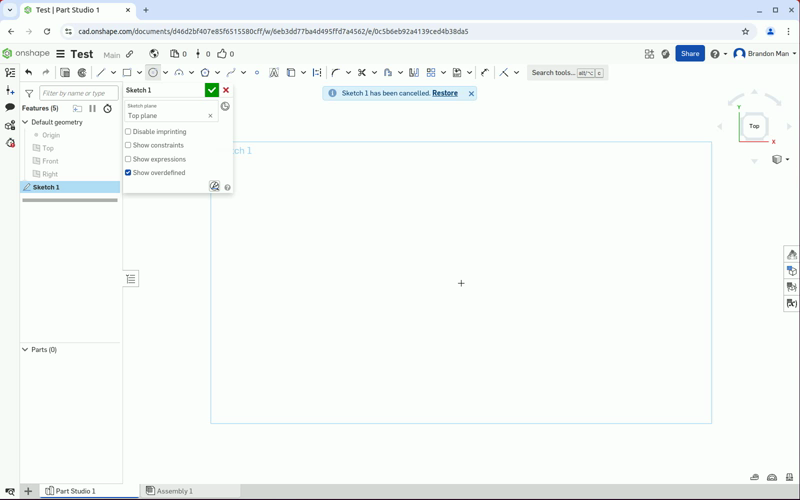
key_up(shift)
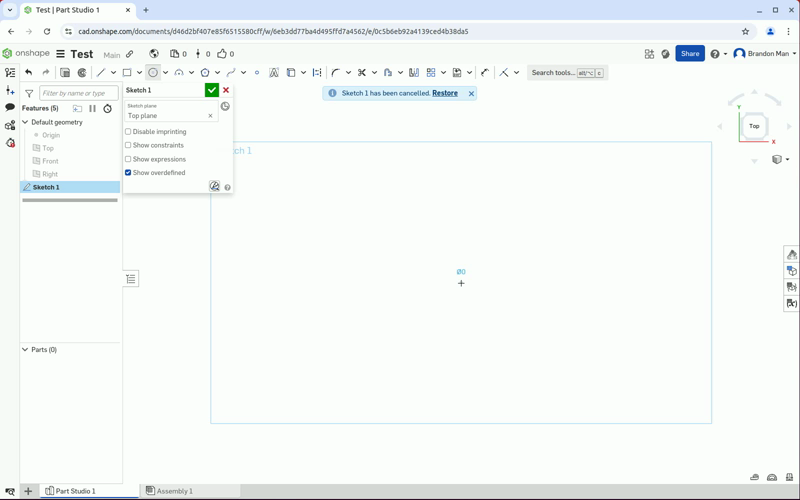
mouse_move(574, 282)
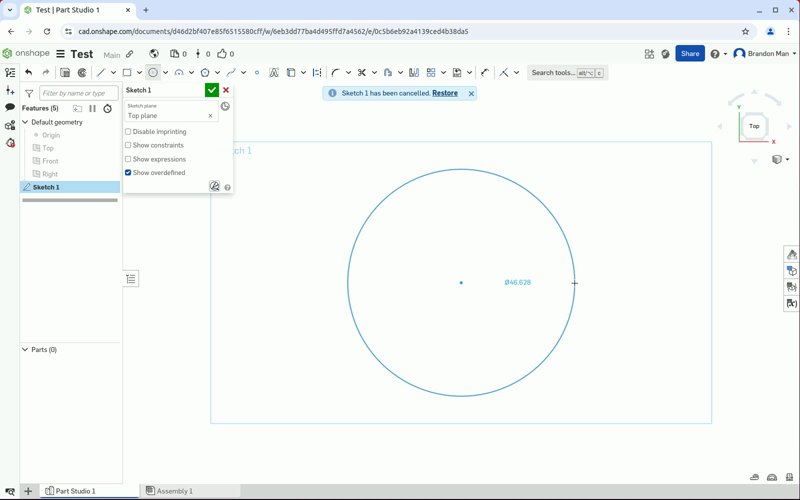
click(574, 282)
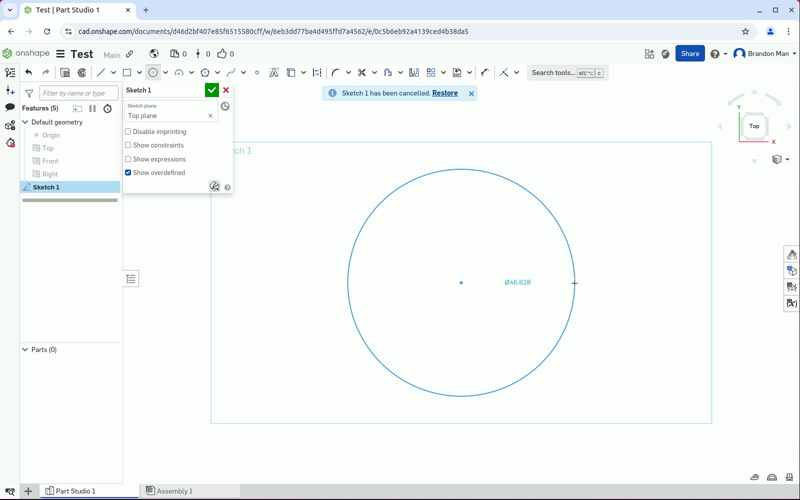
key(esc)
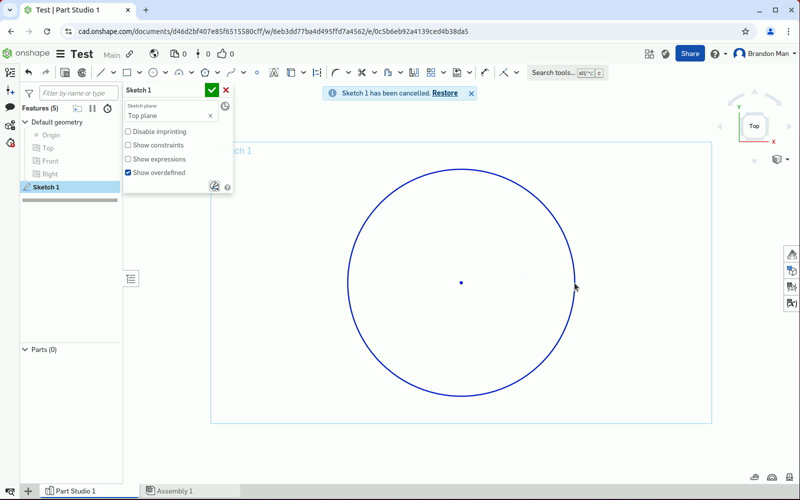
key(c)
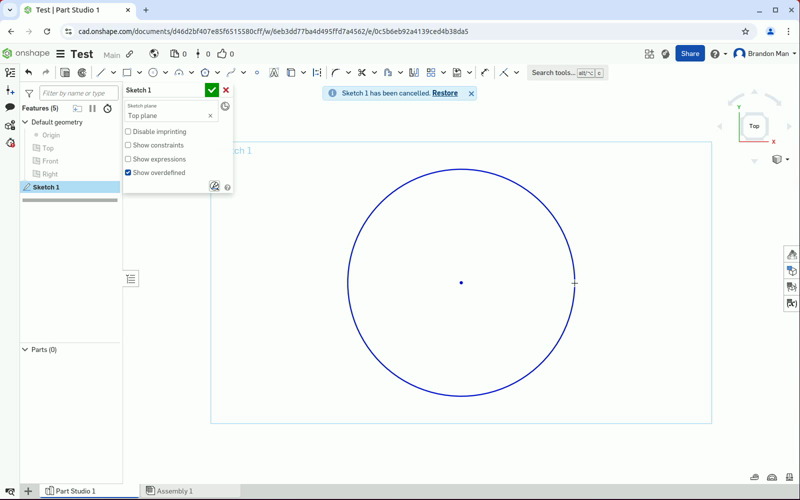
key_down(shift)
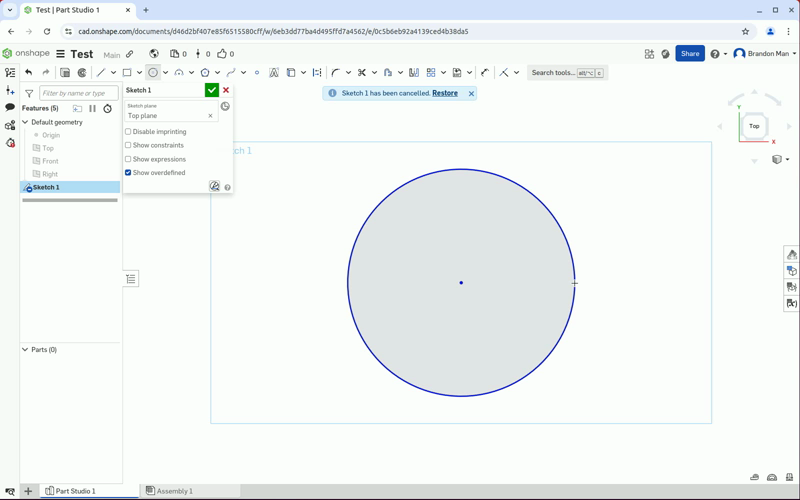
mouse_move(461, 282)
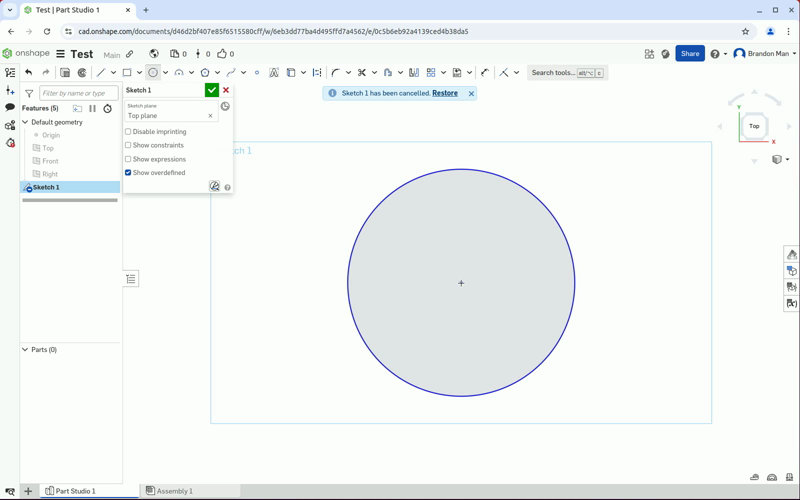
click(461, 282)
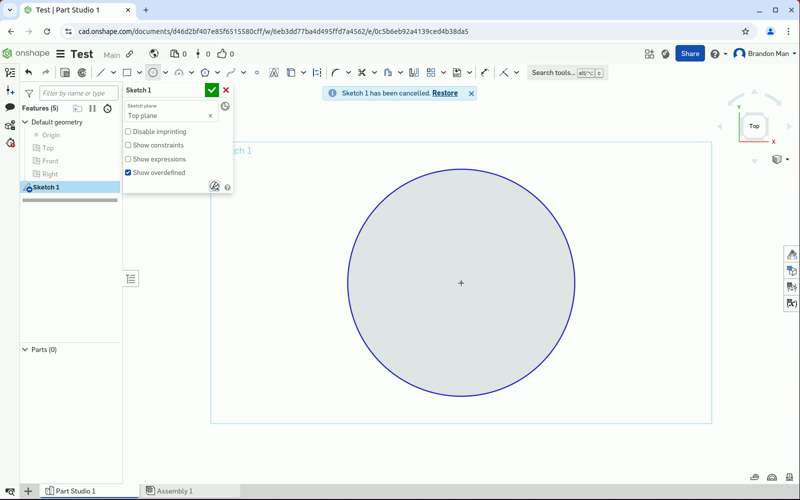
key_up(shift)
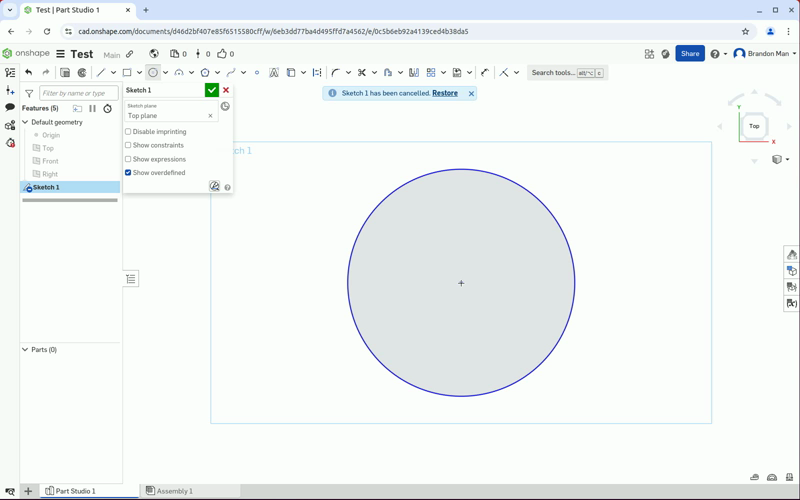
mouse_move(515, 282)
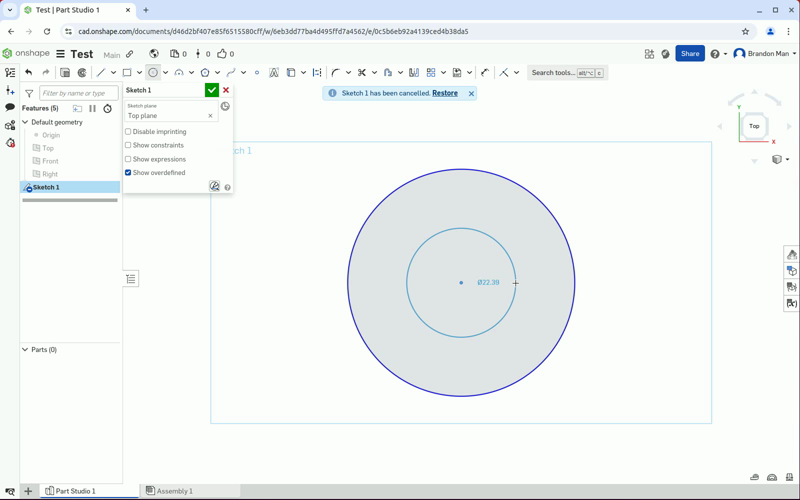
click(515, 282)
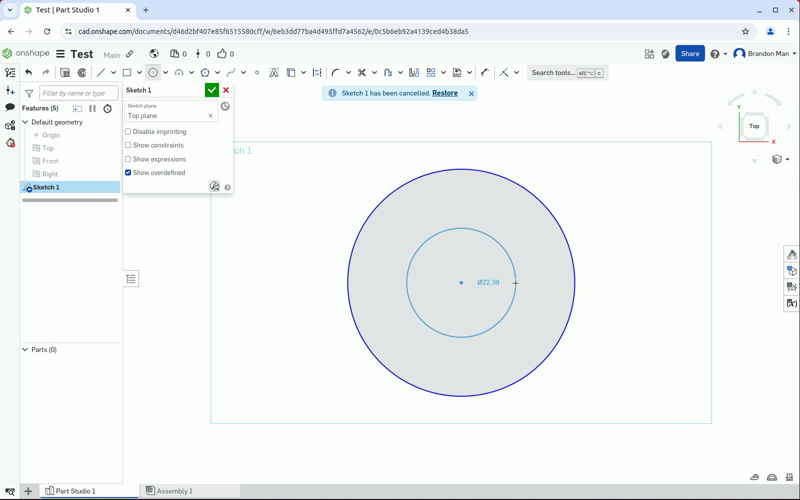
key(esc)
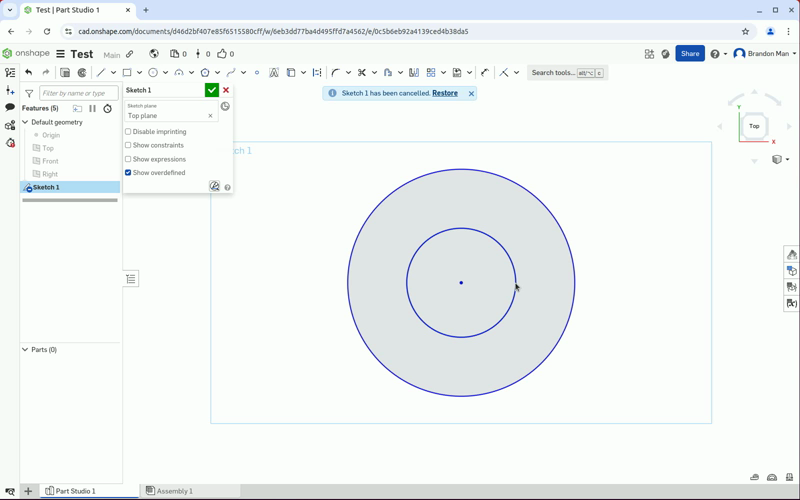
mouse_move(512, 217)
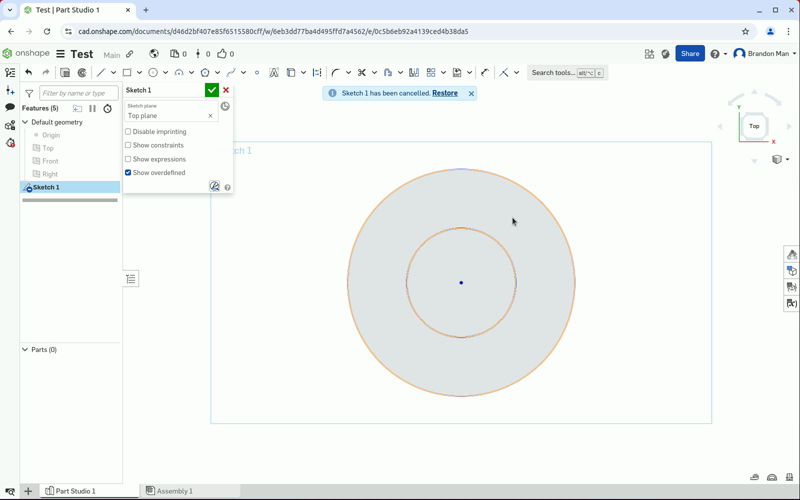
click(512, 217)
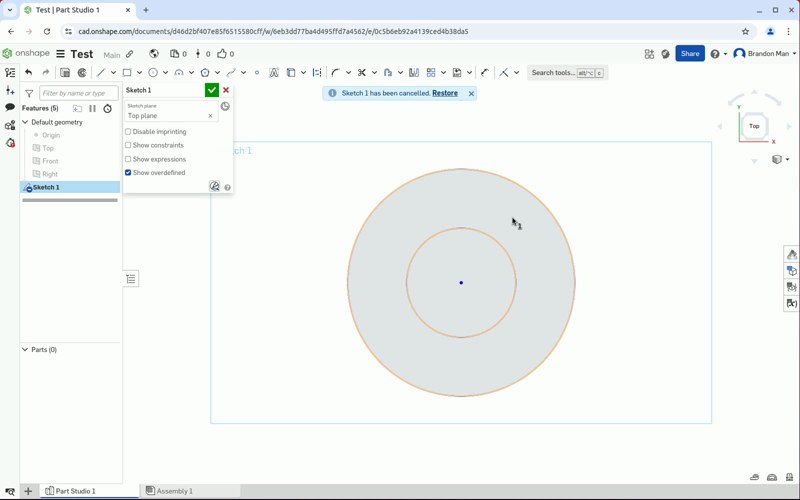
mouse_move(73, 352)
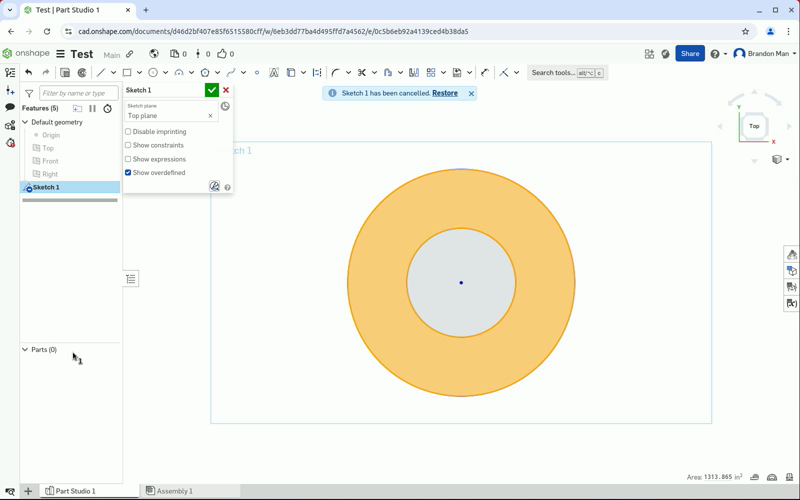
key(shift+y)
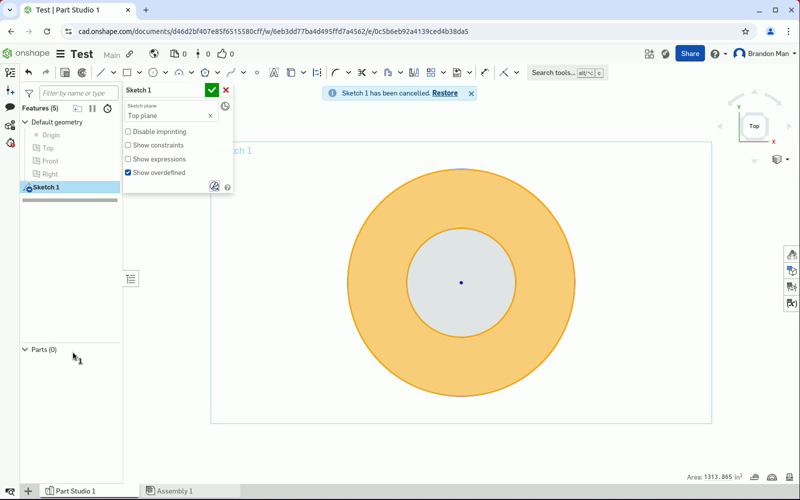
key(shift+e)
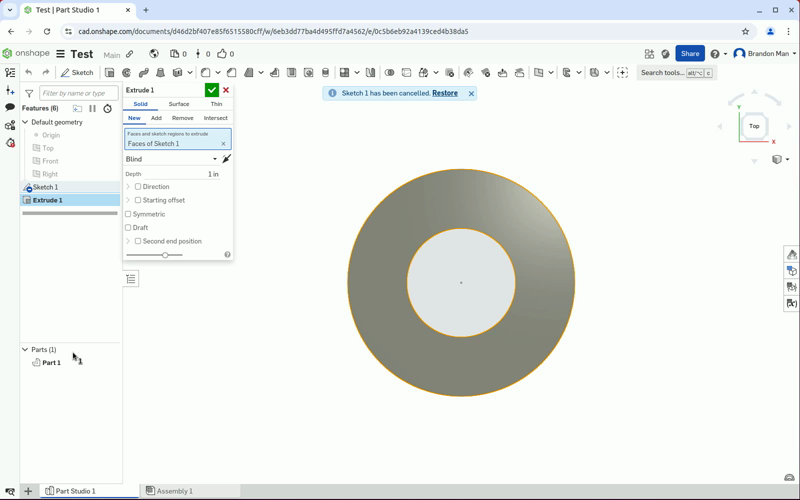
mouse_move(143, 106)
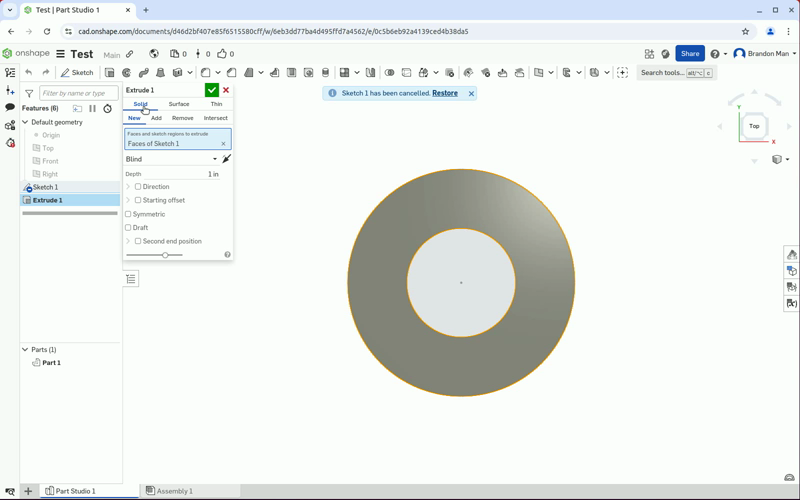
click(143, 106)
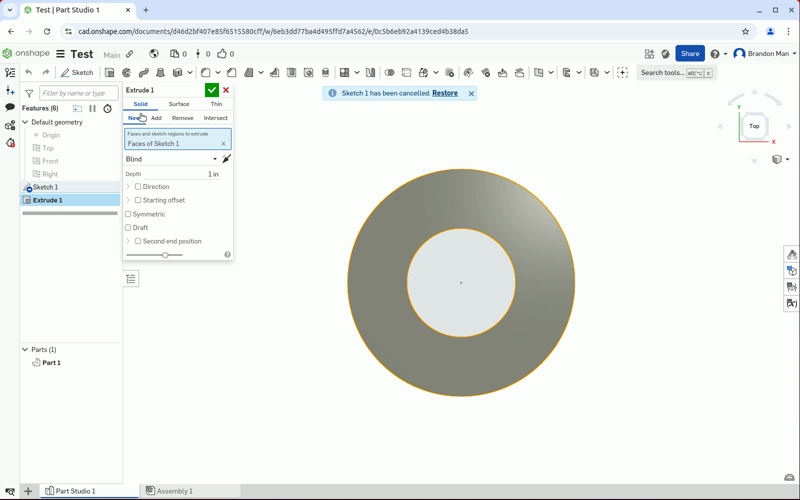
mouse_move(137, 120)
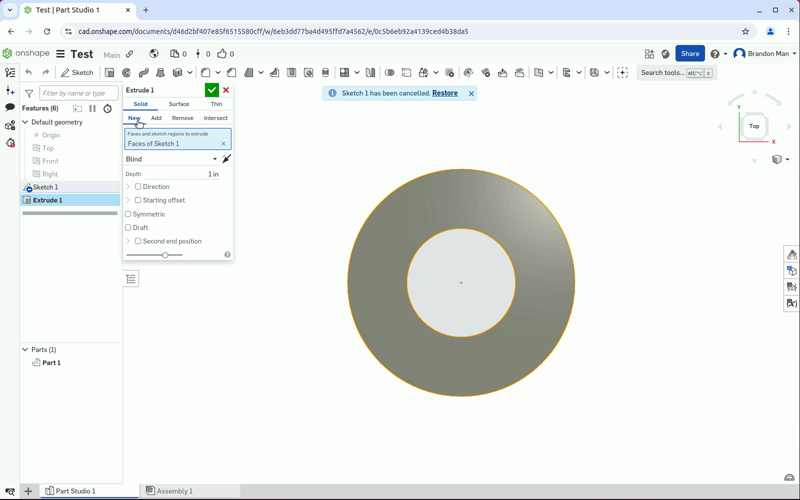
click(137, 120)
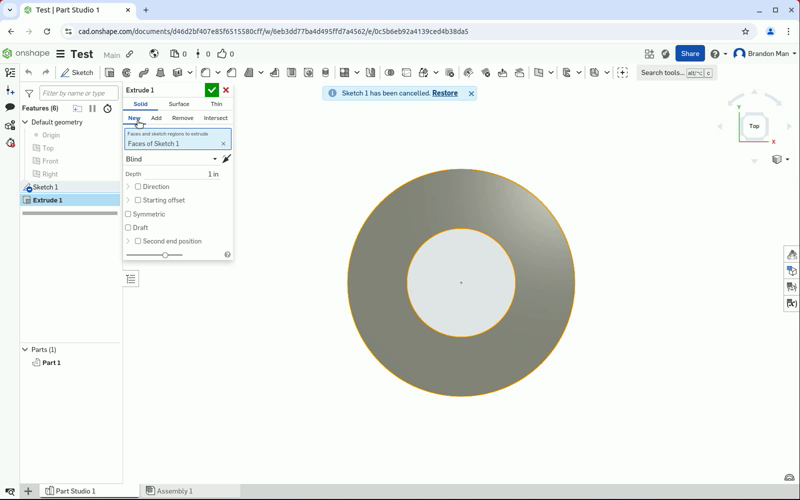
key(tab, 4)
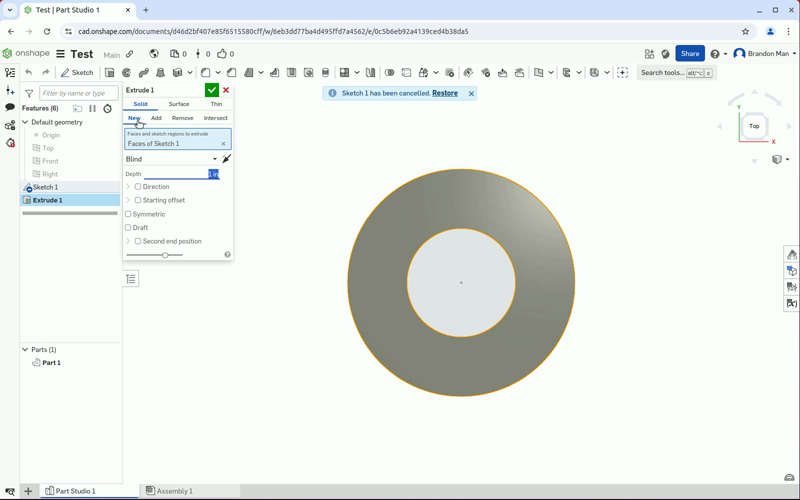
text(-13.961)
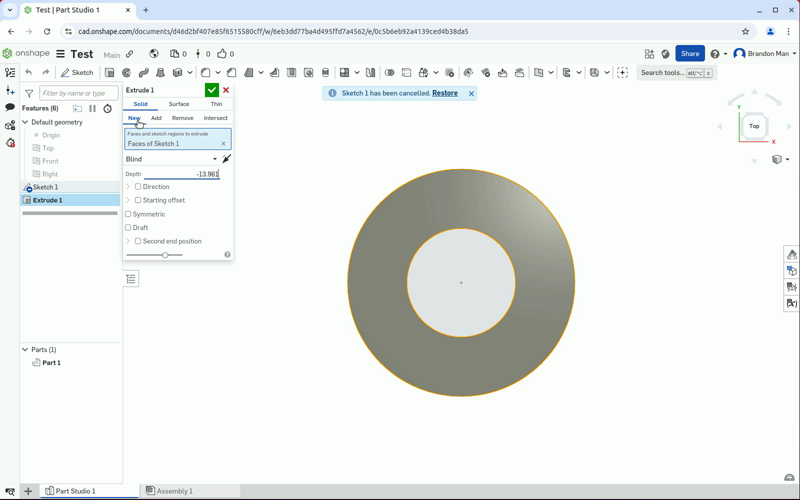
key(enter)
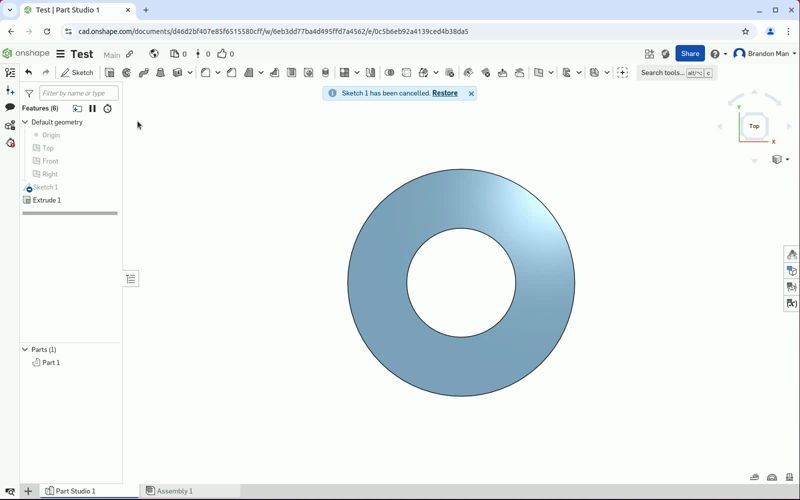
key(shift+h)
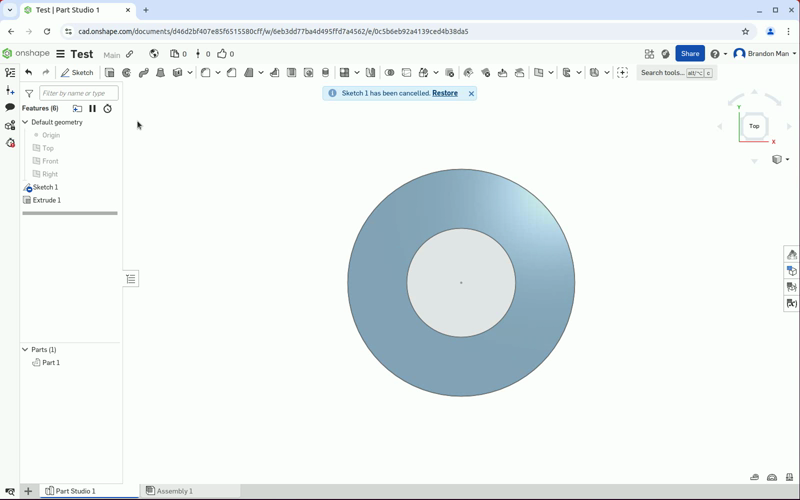
key(shift+h)
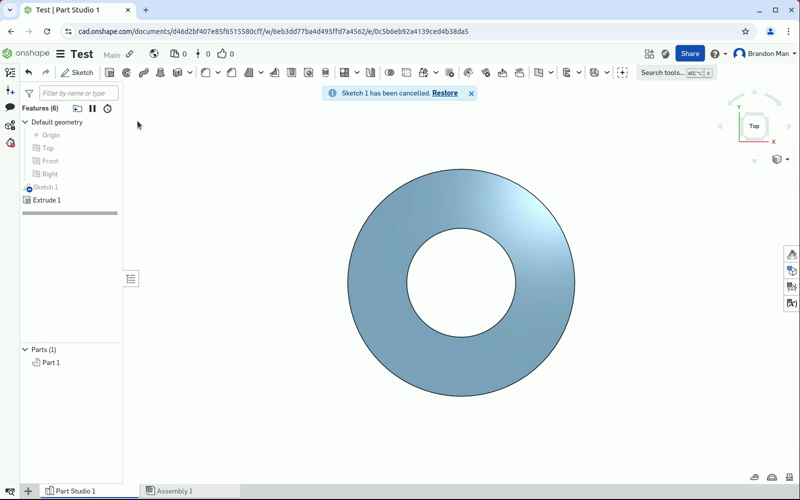
mouse_move(73, 189)
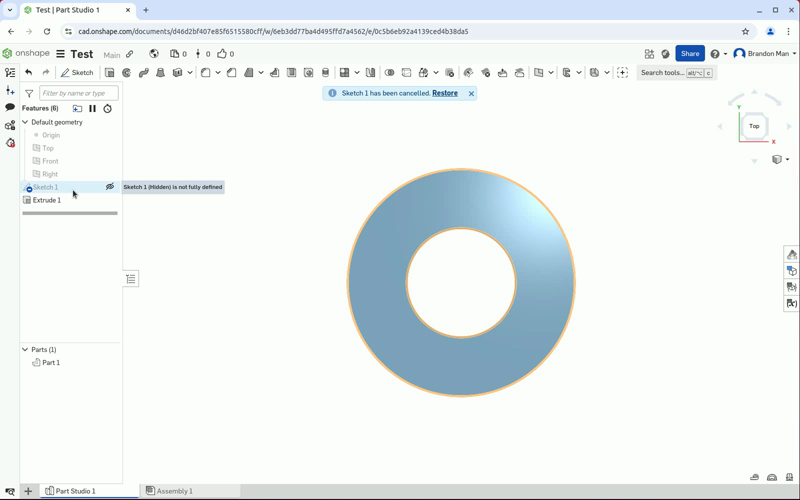
click(73, 189)
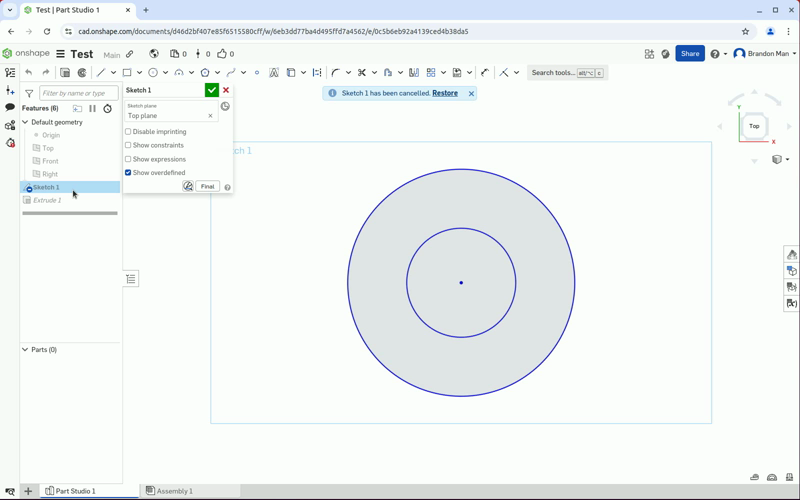
mouse_move(229, 92)
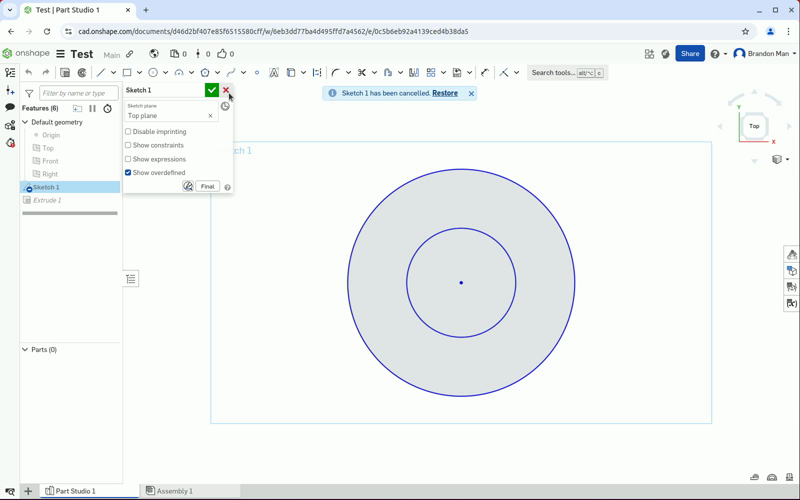
click(229, 92)
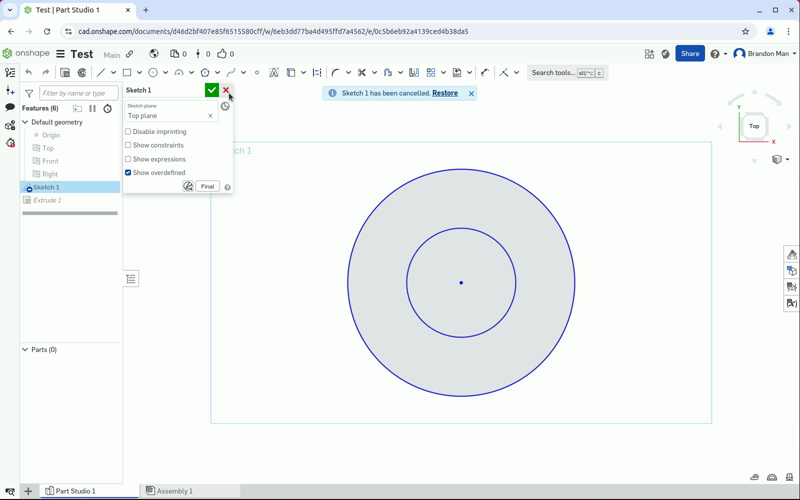
key(shift+s)
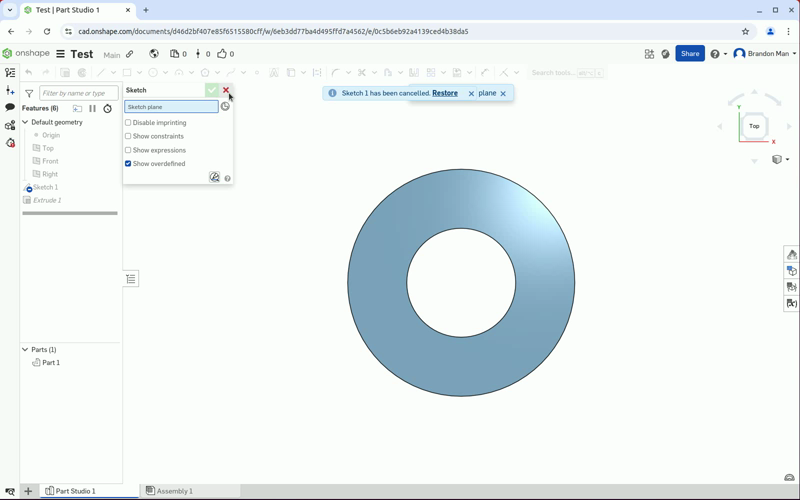
mouse_move(73, 150)
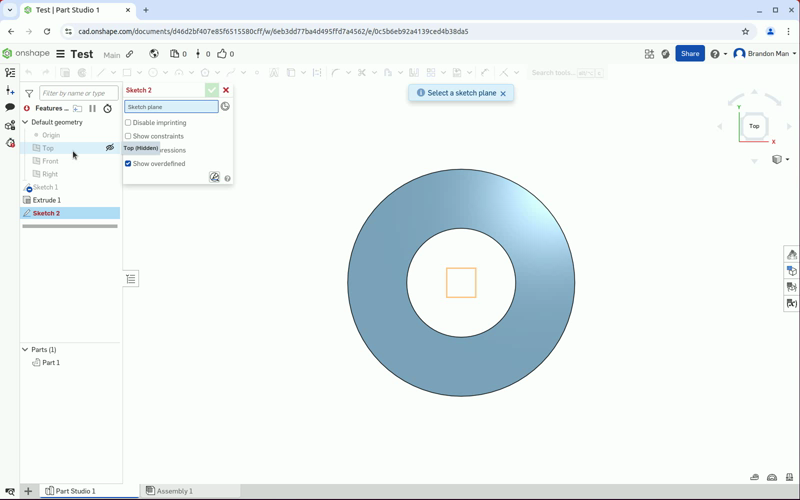
click(73, 150)
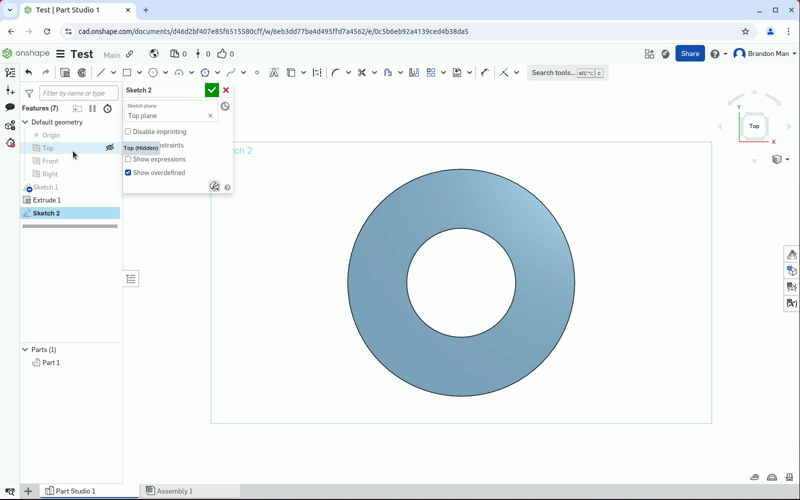
mouse_move(73, 352)
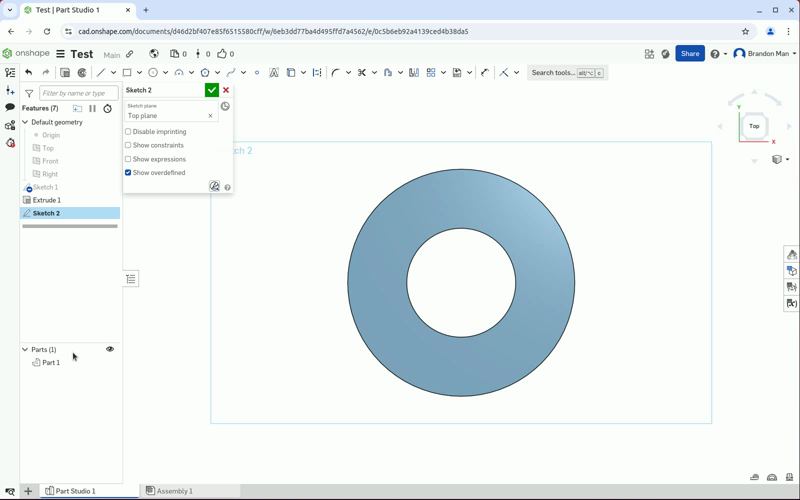
key(y)
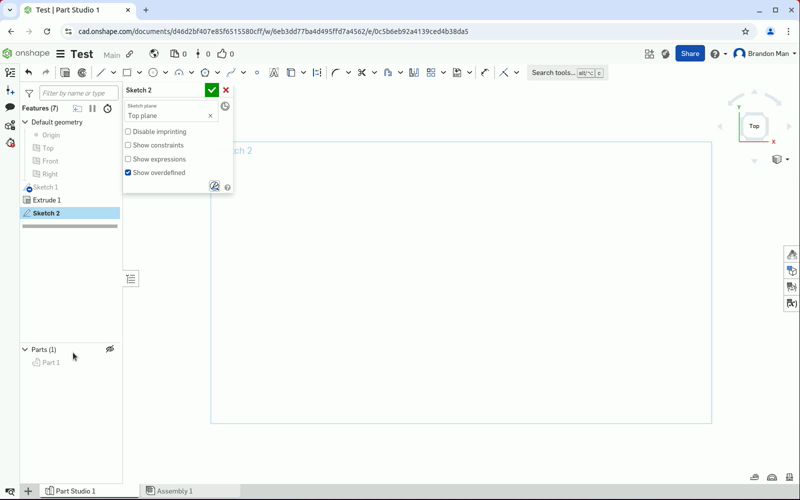
key(c)
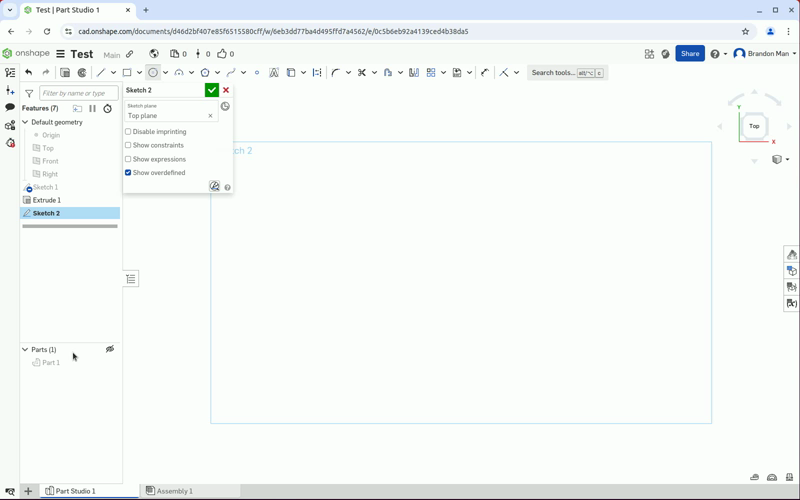
key_down(shift)
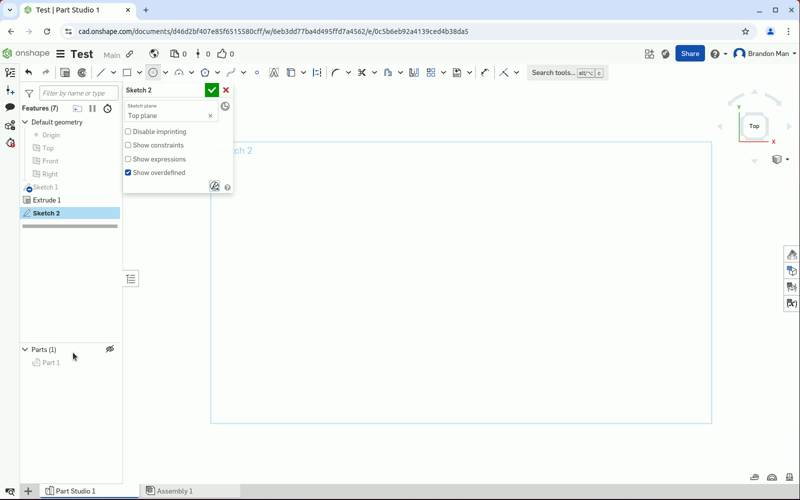
mouse_move(461, 282)
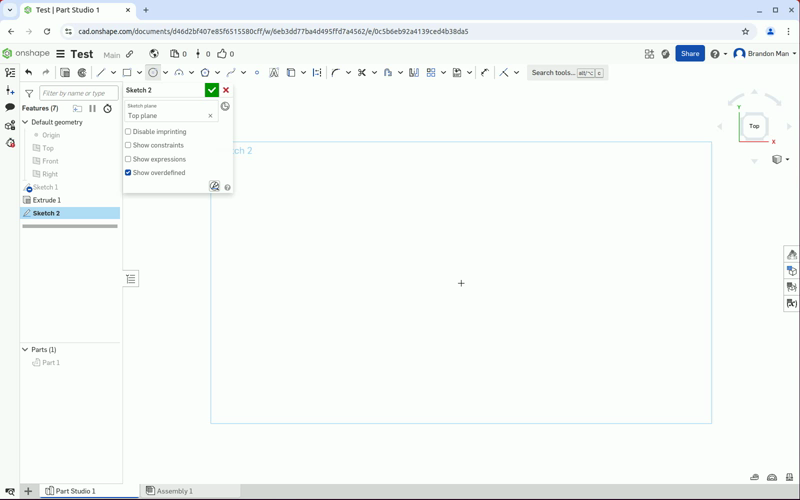
click(461, 282)
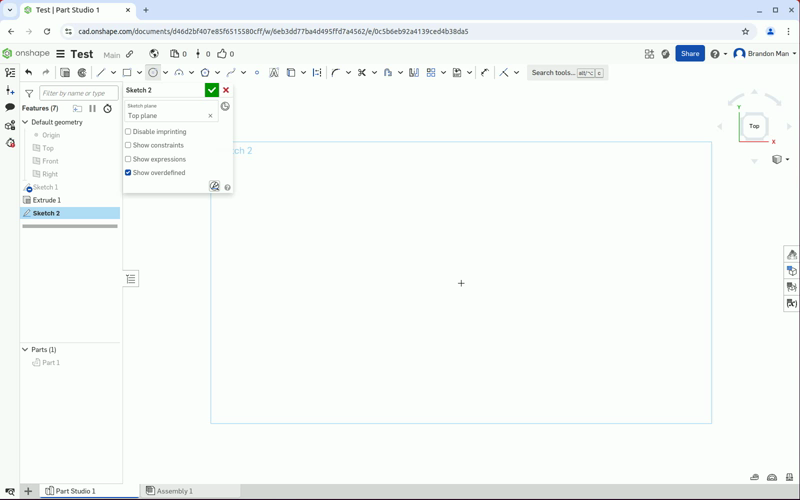
key_up(shift)
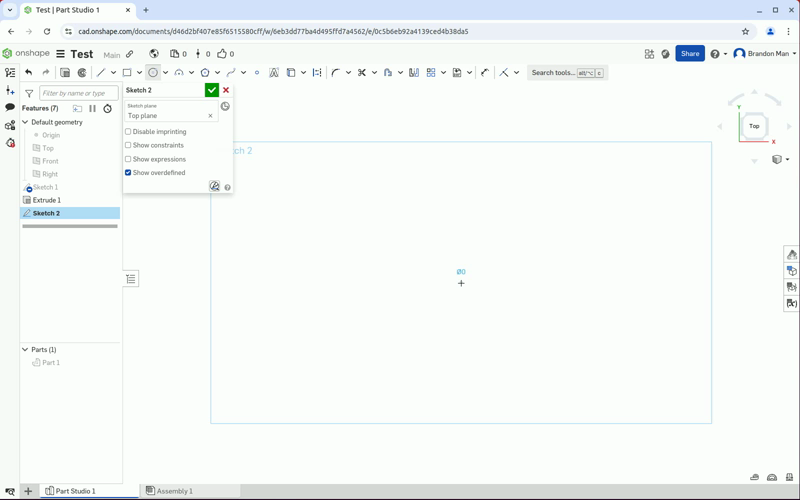
mouse_move(516, 282)
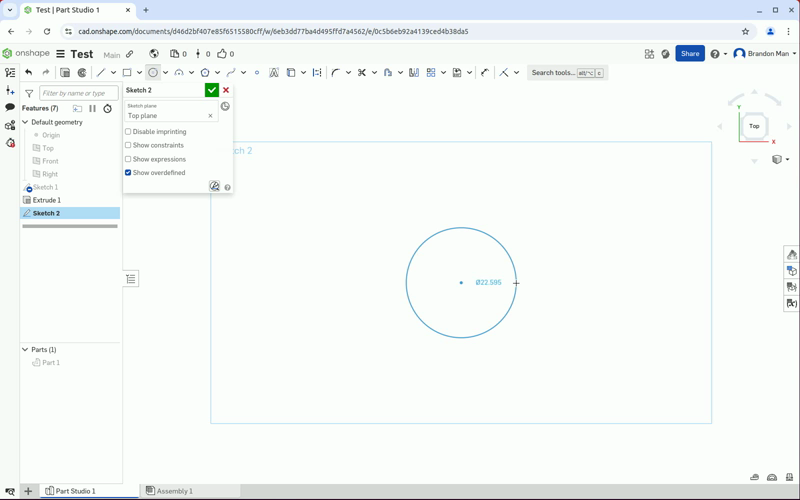
click(516, 282)
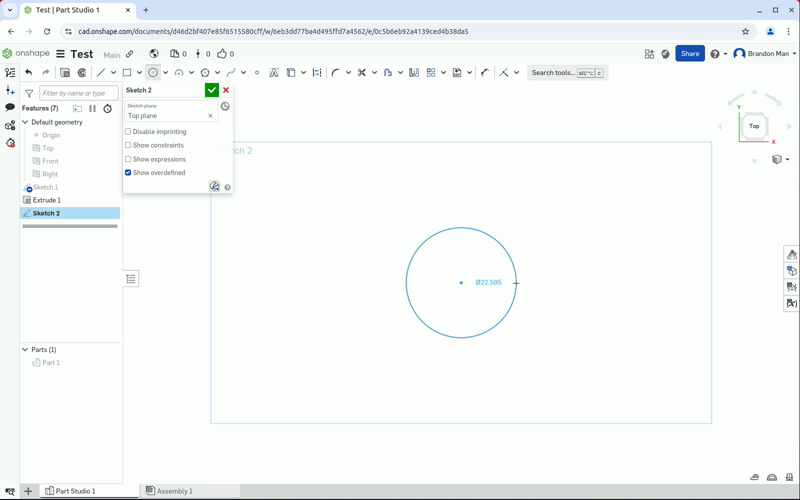
key(esc)
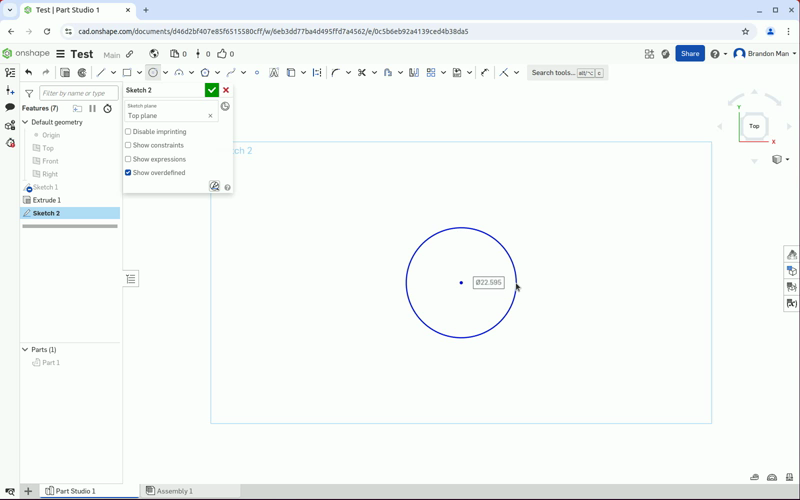
mouse_move(442, 304)
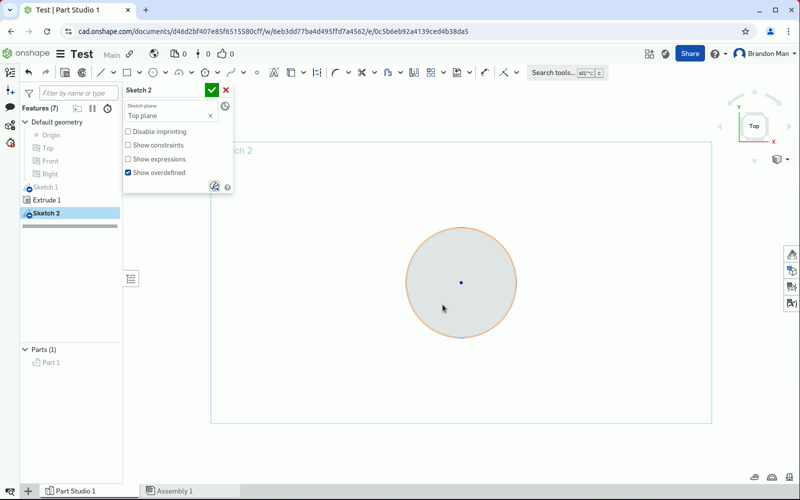
click(442, 304)
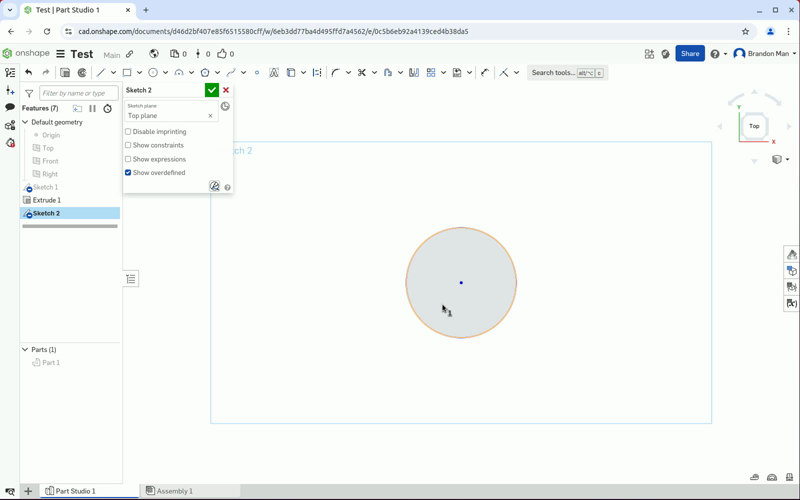
mouse_move(73, 352)
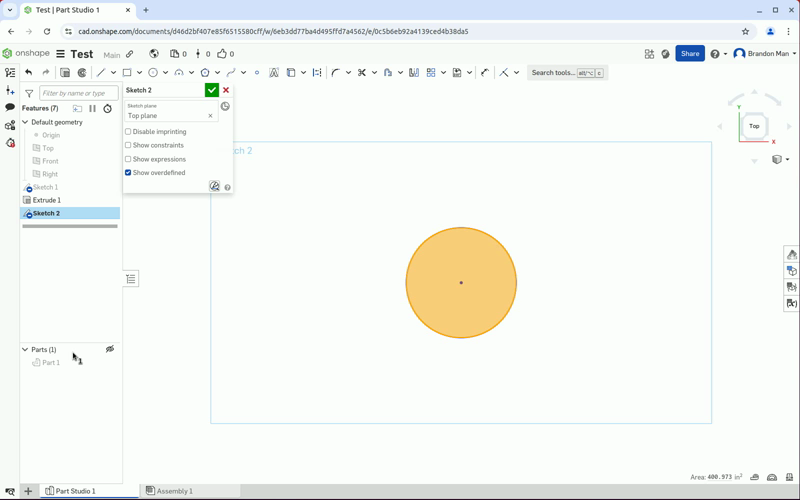
key(shift+y)
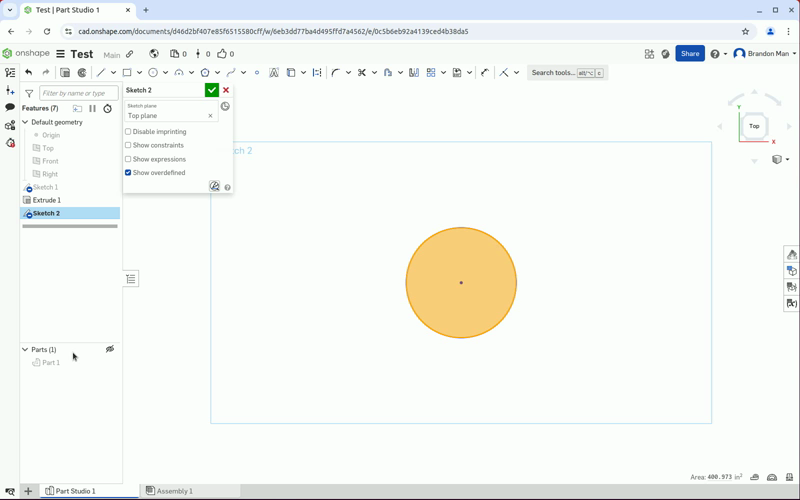
key(shift+e)
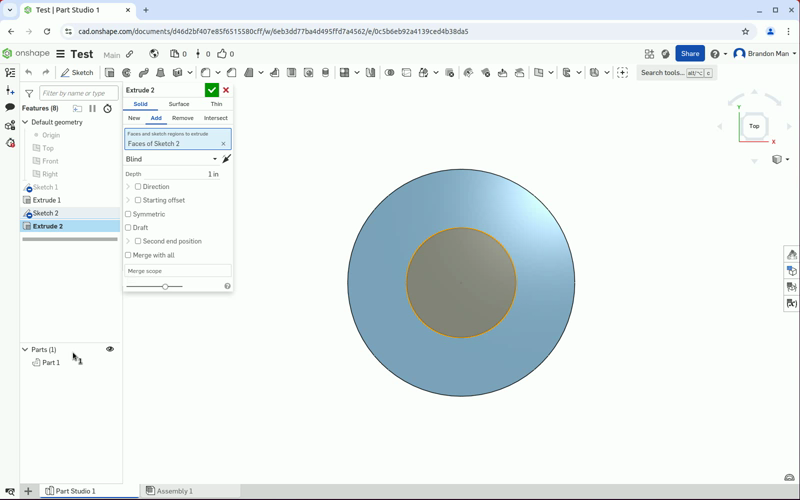
mouse_move(143, 106)
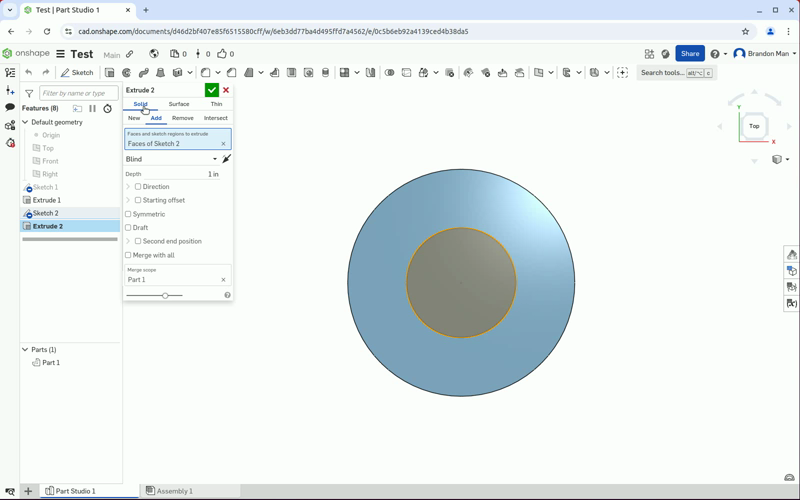
click(143, 106)
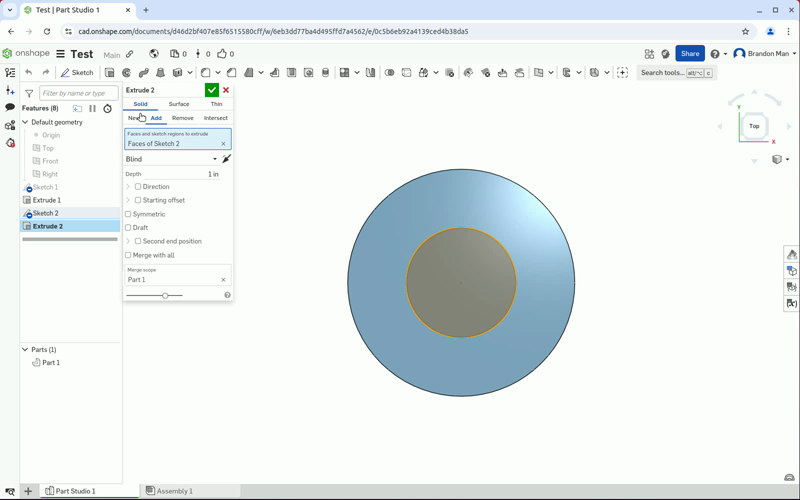
mouse_move(137, 120)
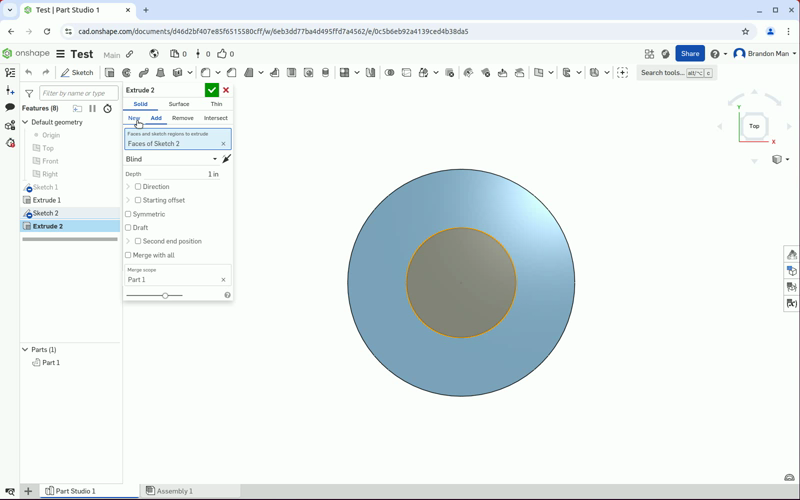
click(137, 120)
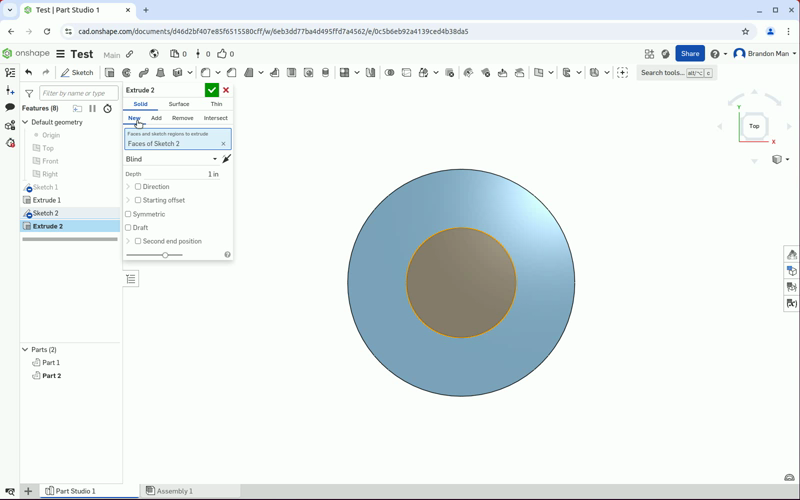
key(tab, 4)
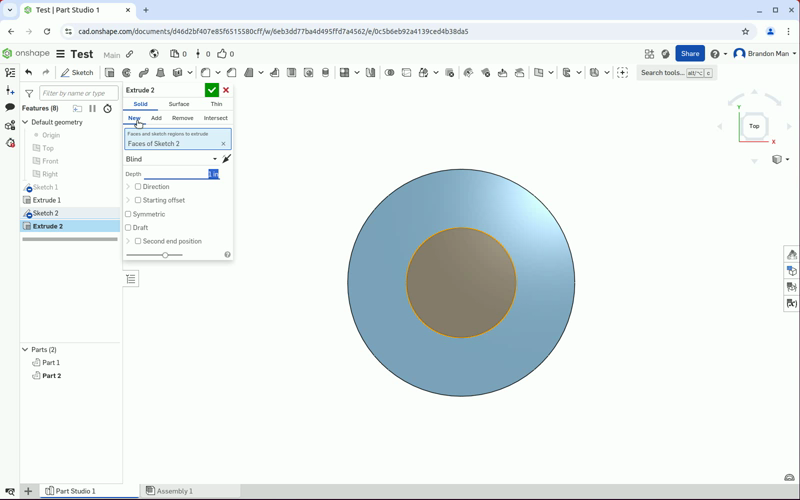
text(-13.961)
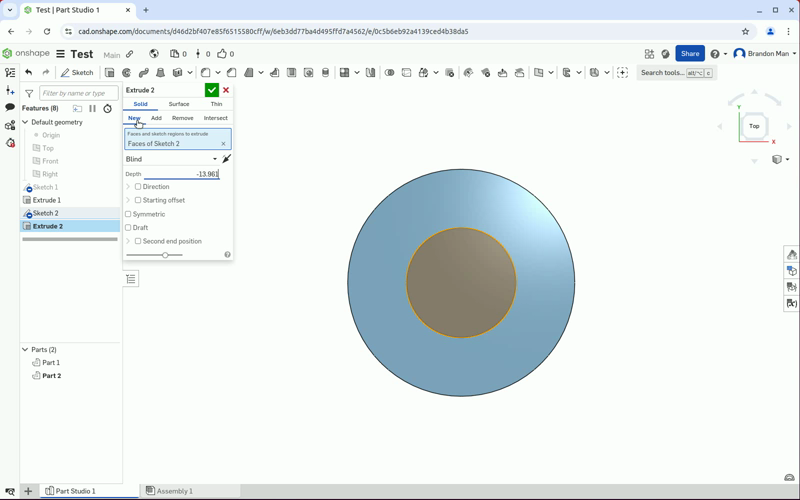
key(enter)
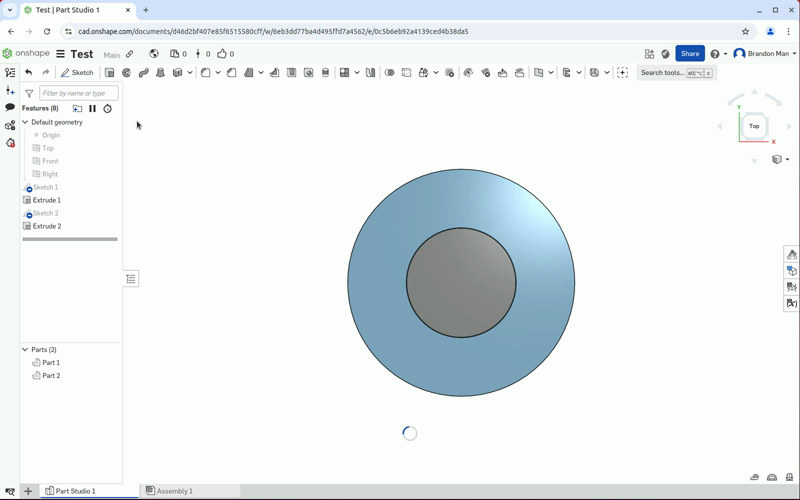
key(shift+h)
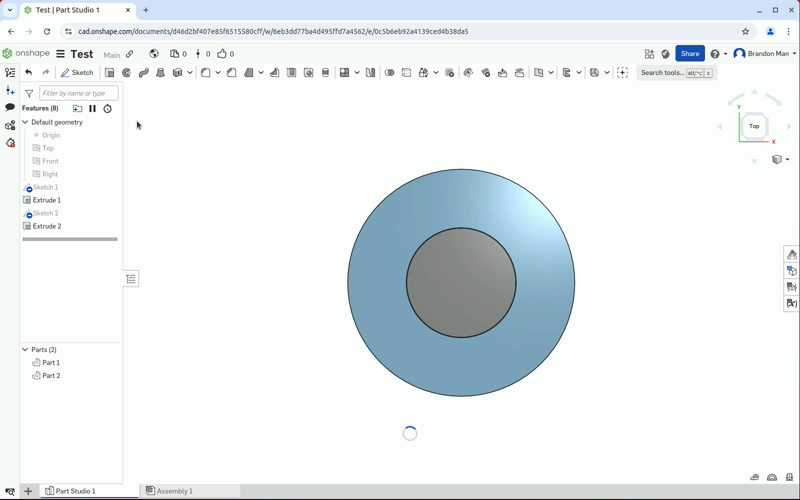
key(shift+h)
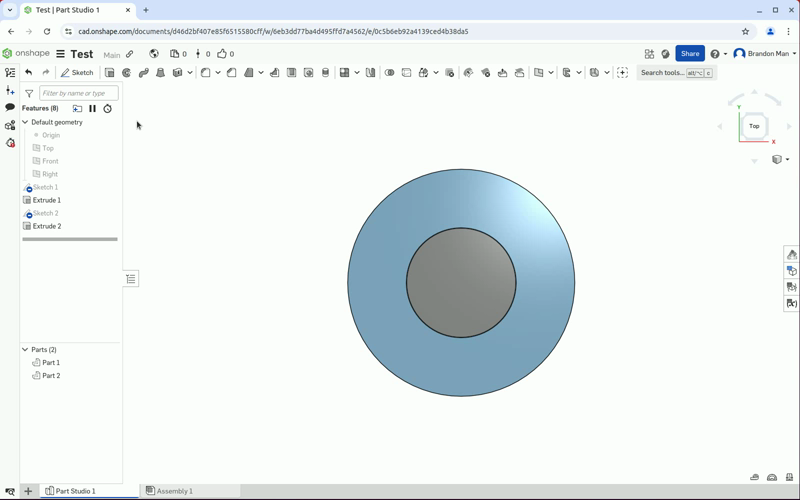
mouse_move(73, 189)
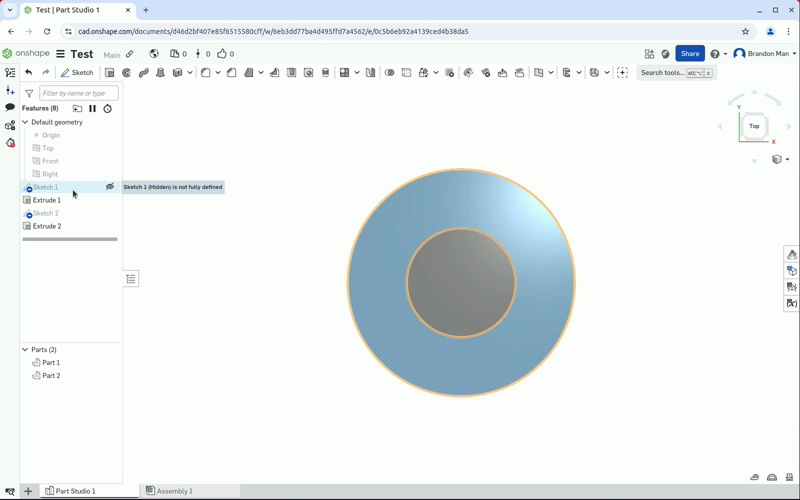
click(73, 189)
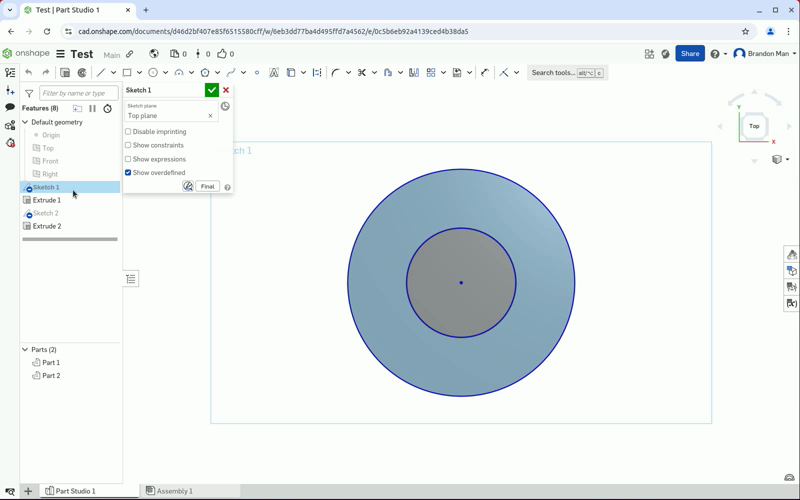
mouse_move(229, 92)
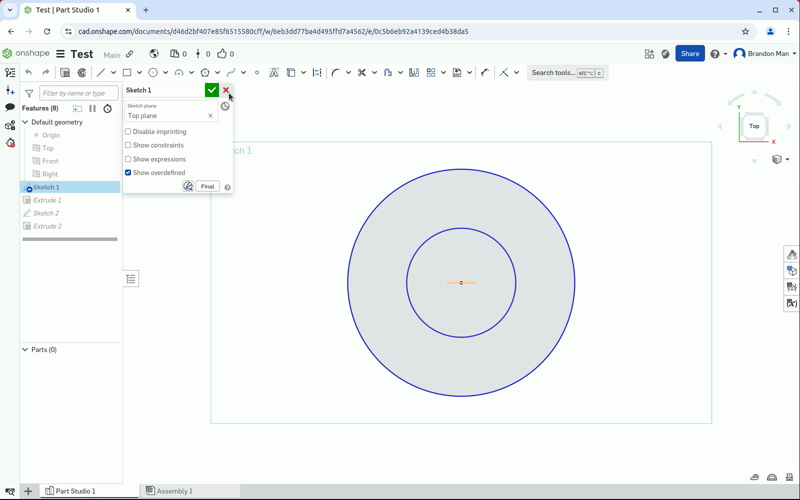
click(229, 92)
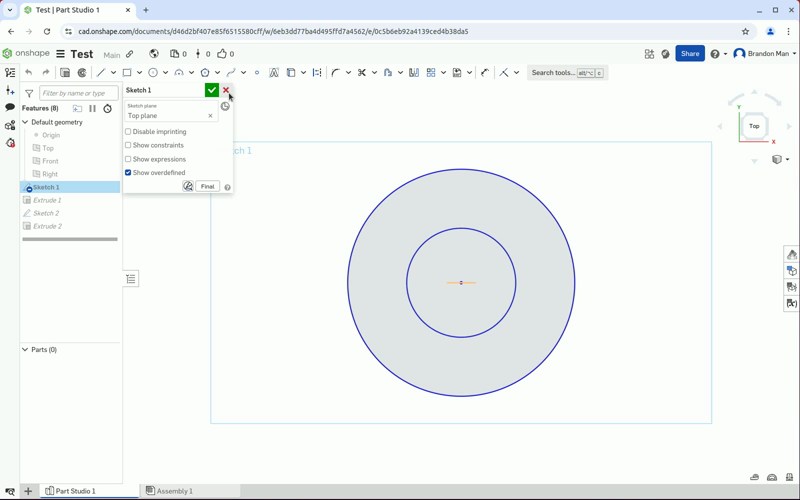
key(shift+s)
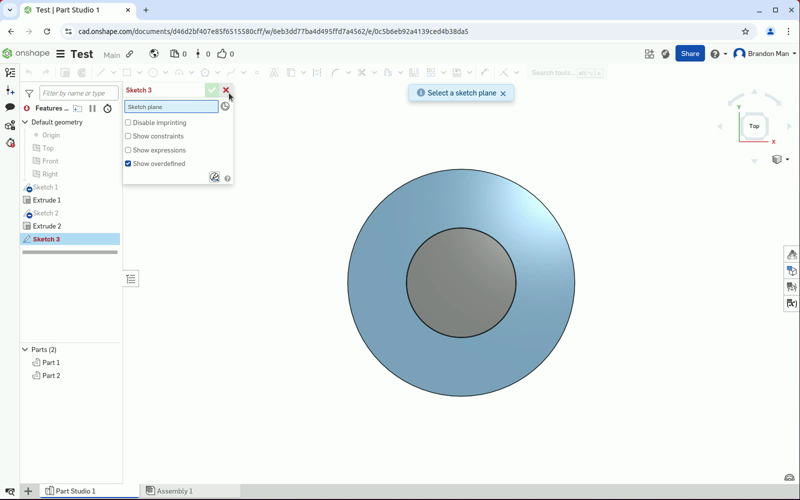
mouse_move(73, 150)
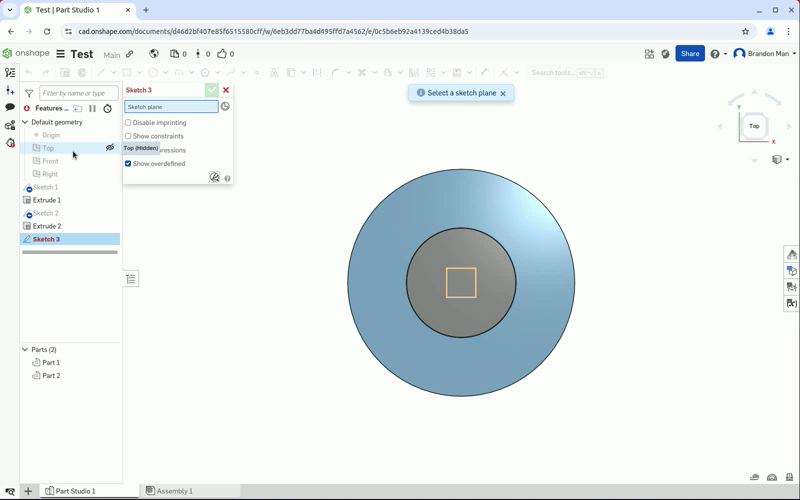
click(73, 150)
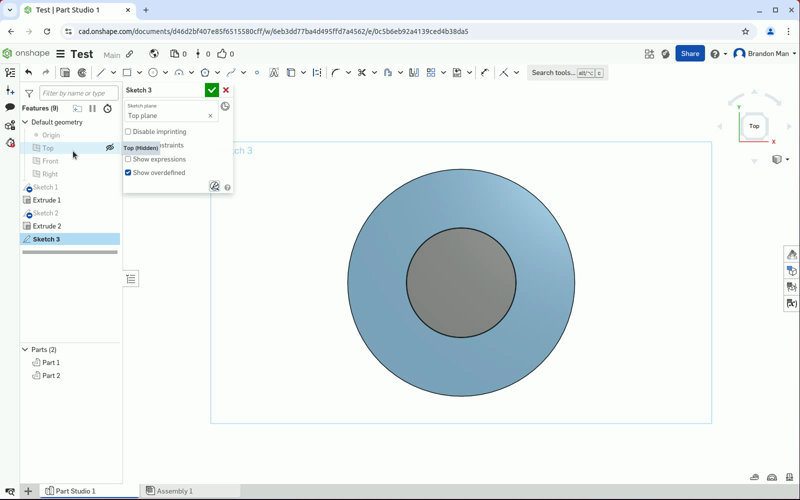
mouse_move(73, 352)
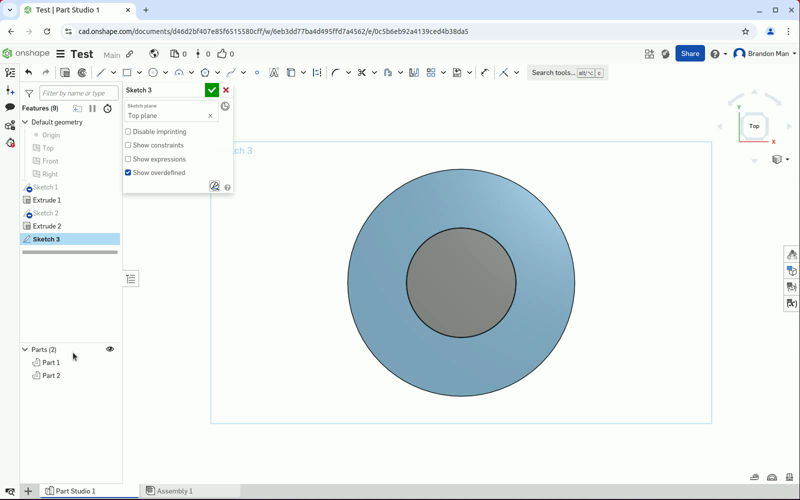
key(y)
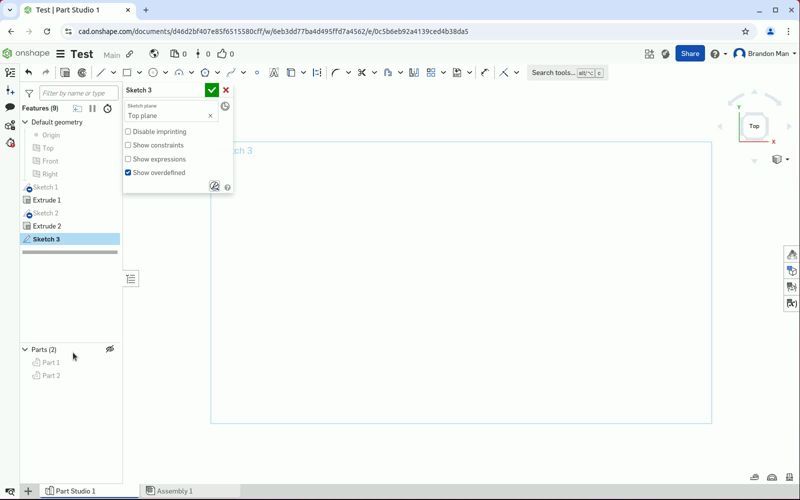
key(c)
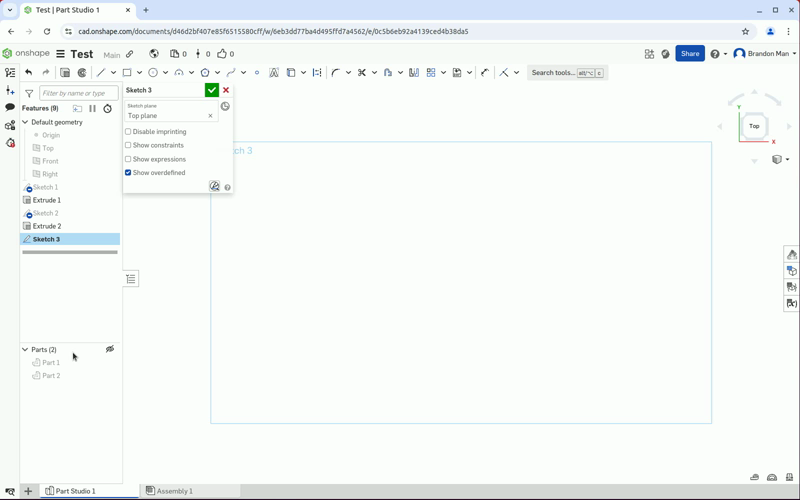
key_down(shift)
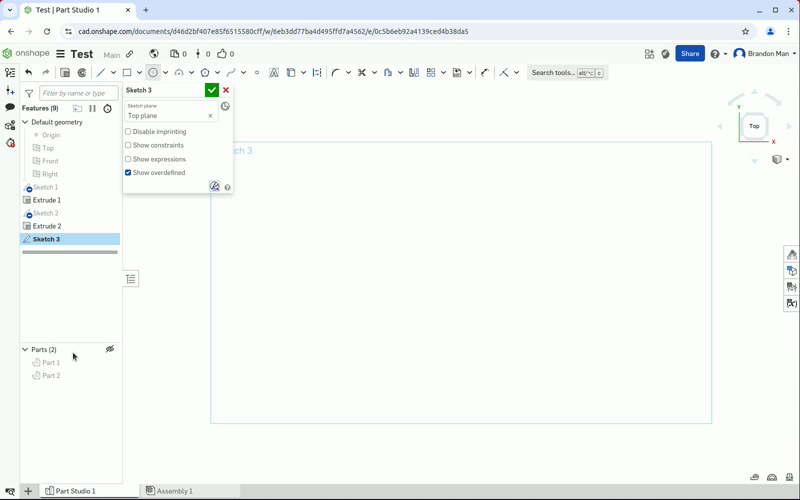
mouse_move(461, 282)
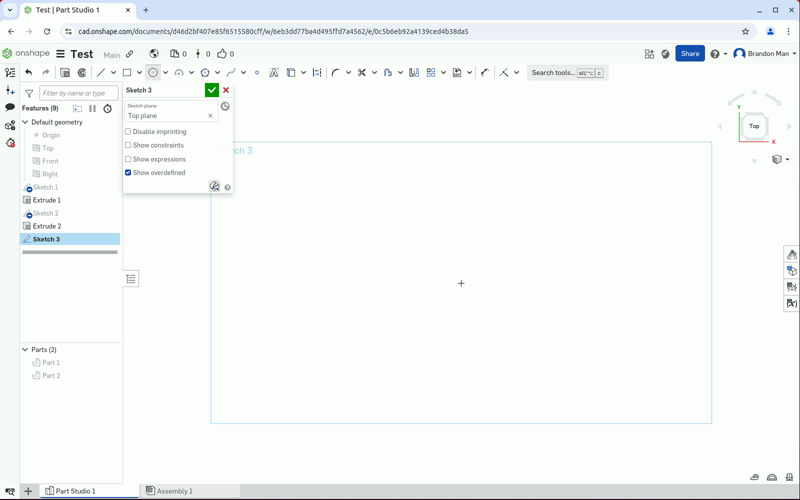
click(461, 282)
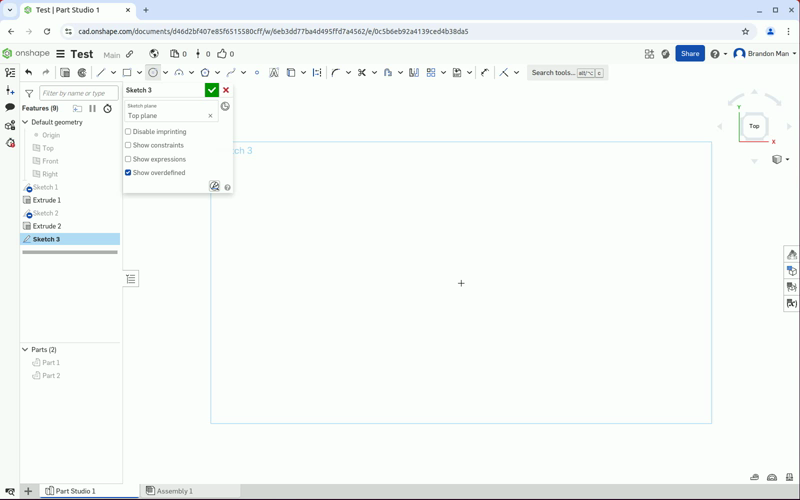
key_up(shift)
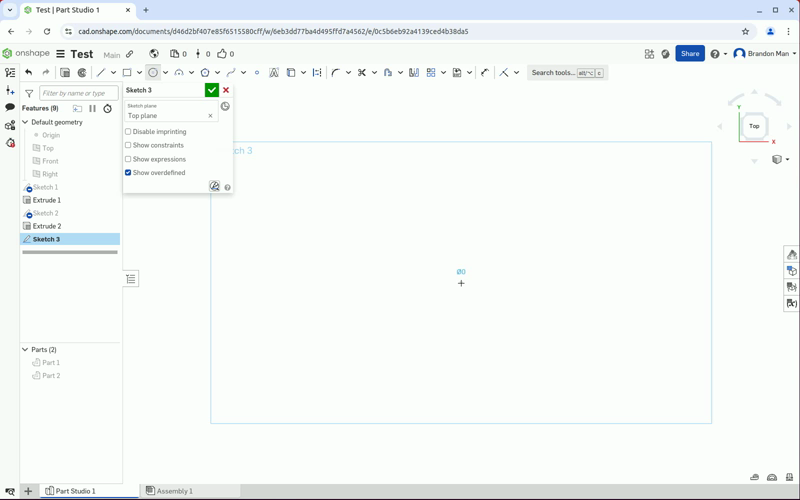
mouse_move(516, 282)
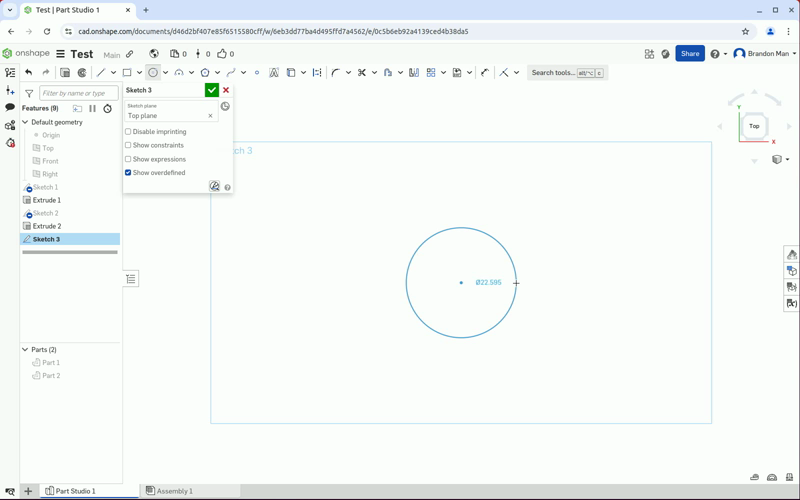
click(516, 282)
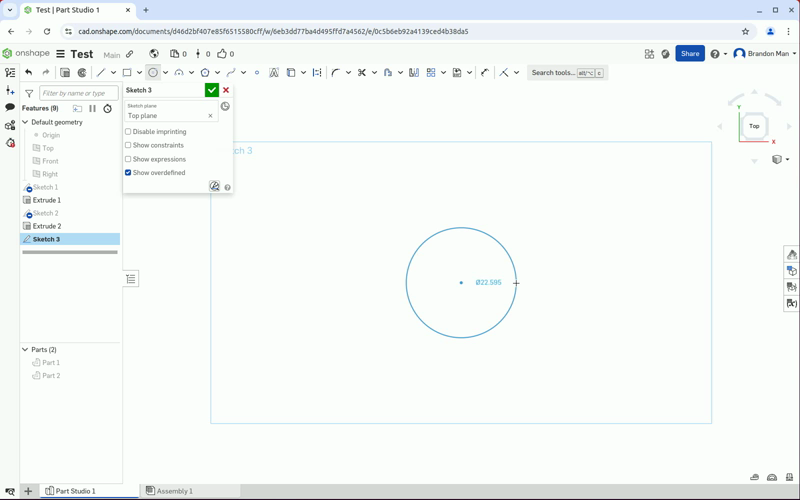
key(esc)
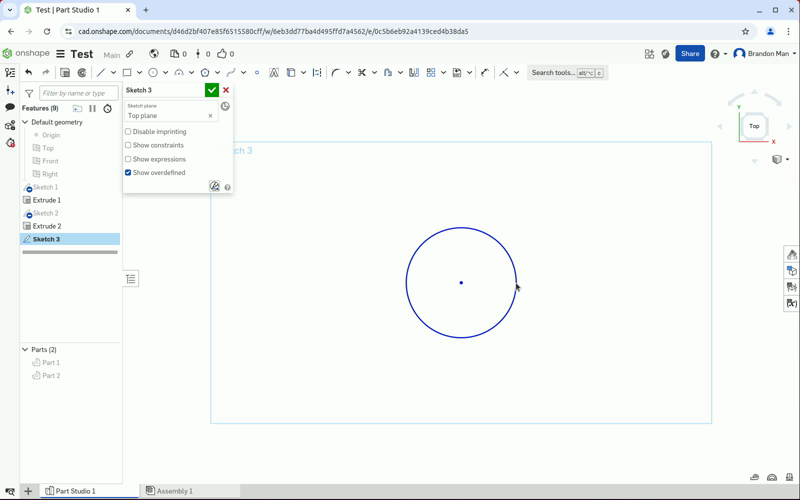
mouse_move(500, 274)
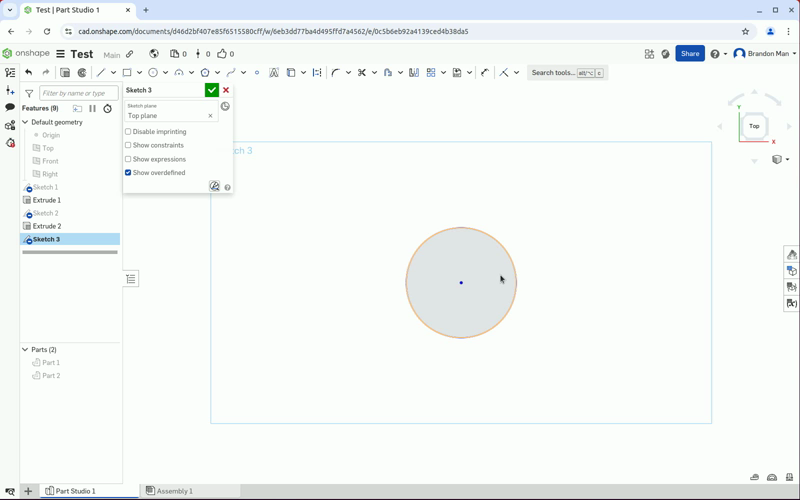
click(500, 274)
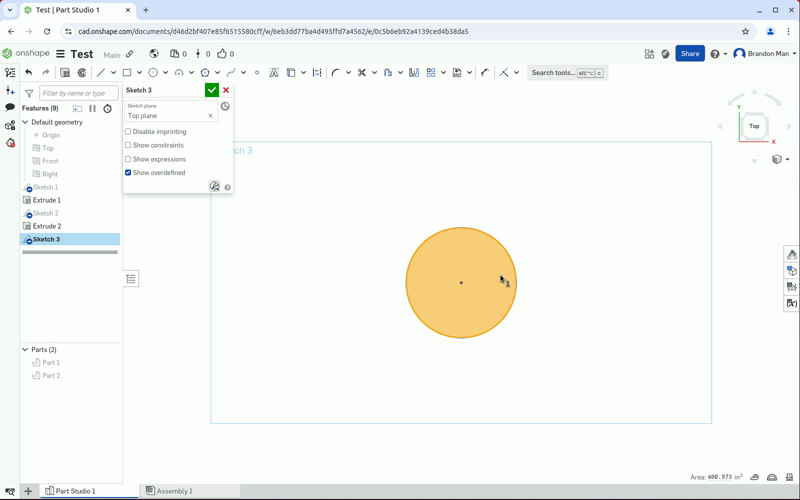
mouse_move(73, 352)
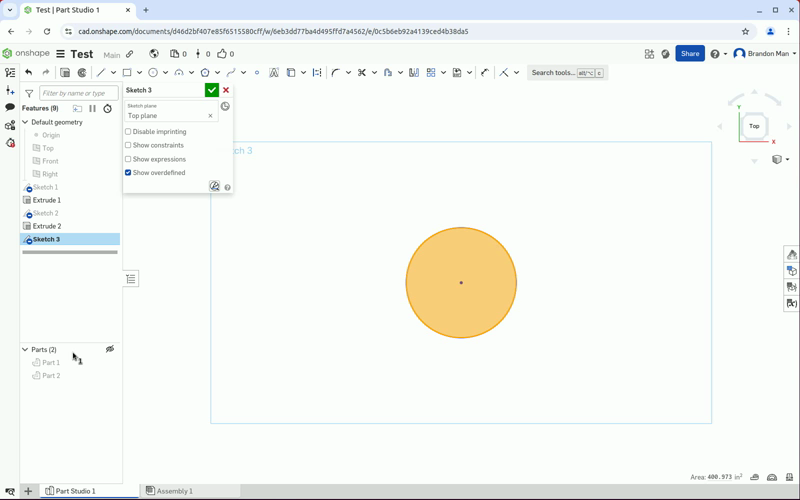
key(shift+y)
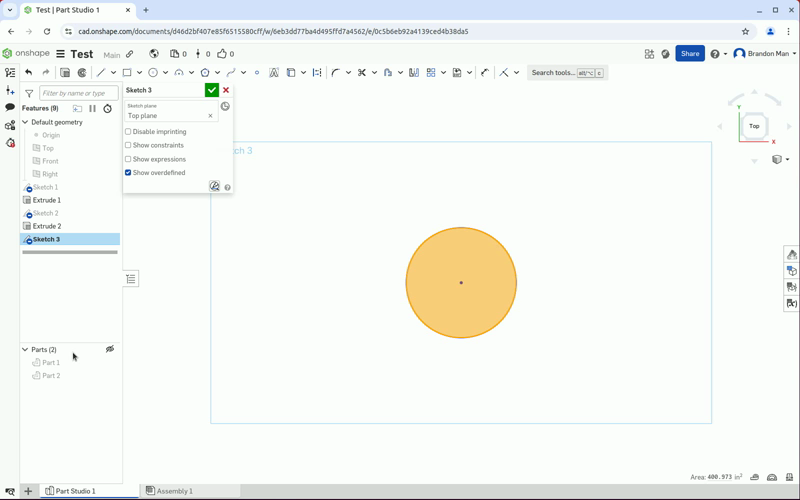
key(shift+e)
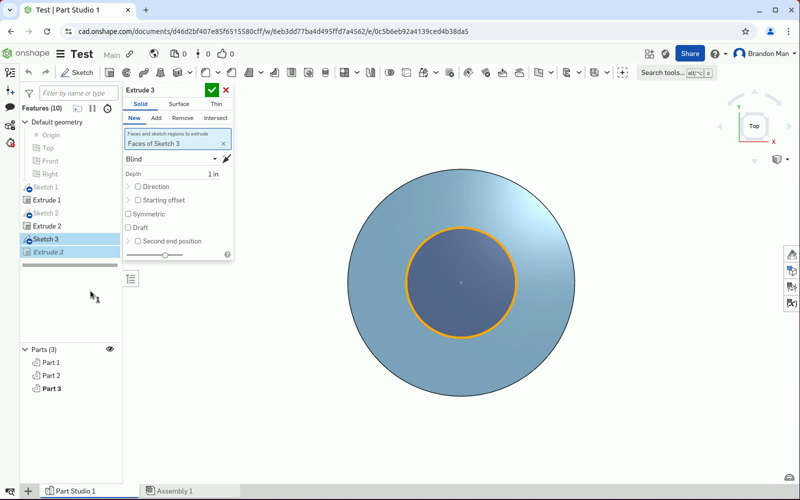
mouse_move(143, 106)
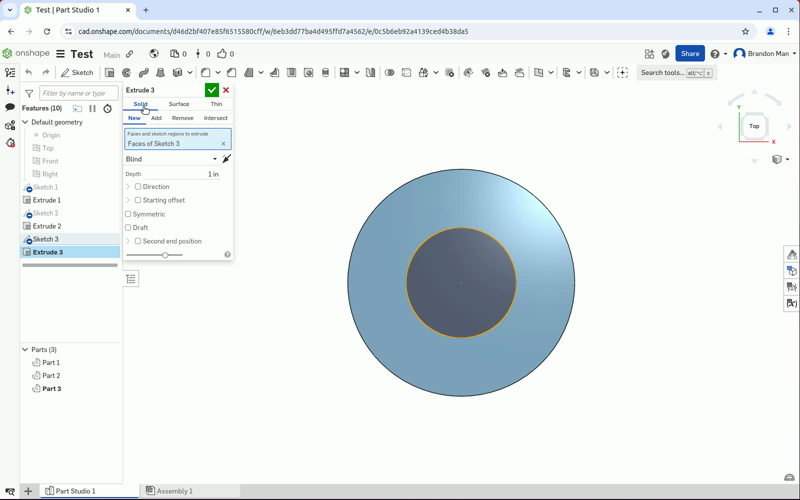
click(143, 106)
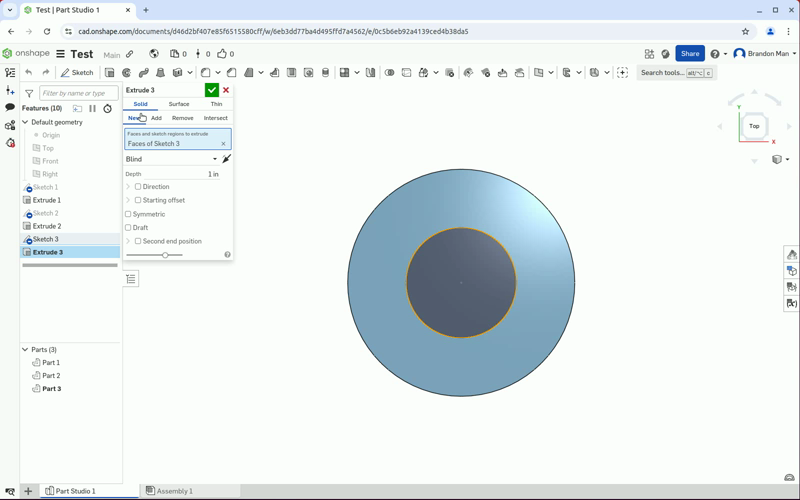
mouse_move(137, 120)
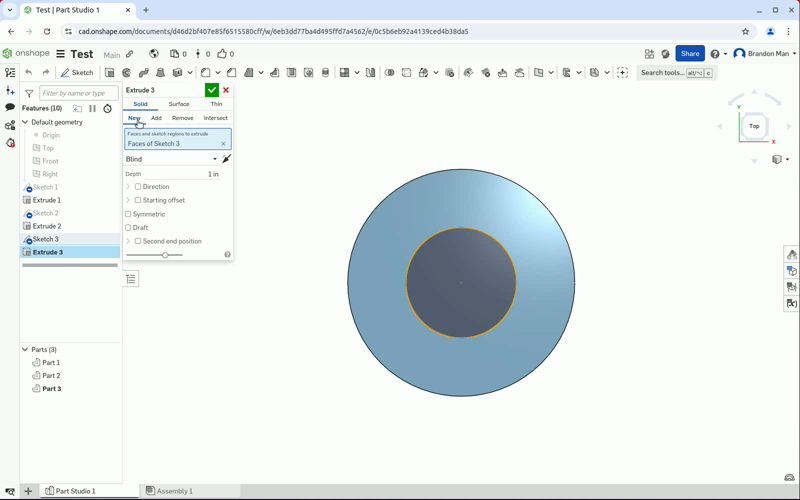
click(137, 120)
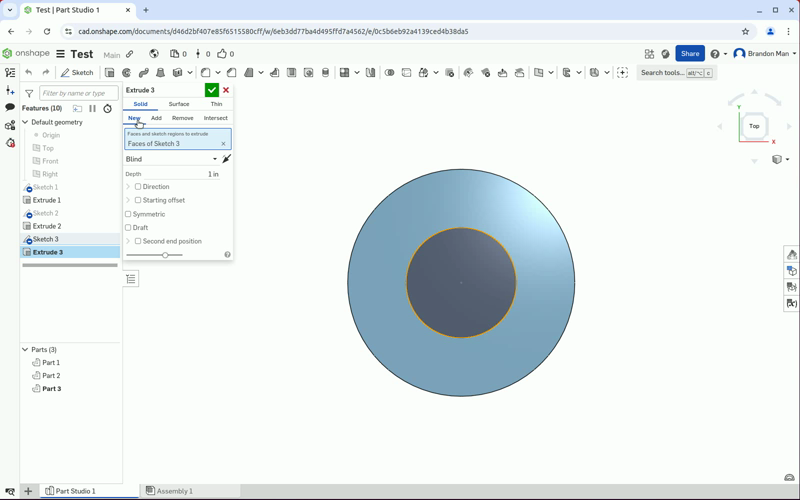
key(tab, 4)
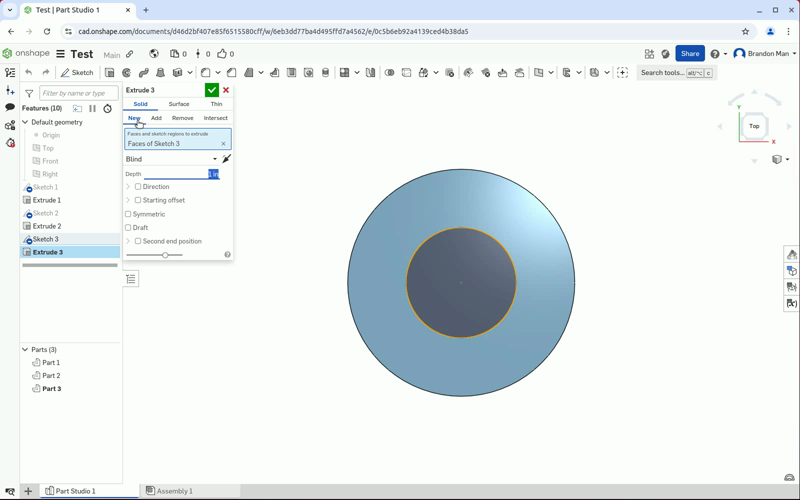
text(9.147)
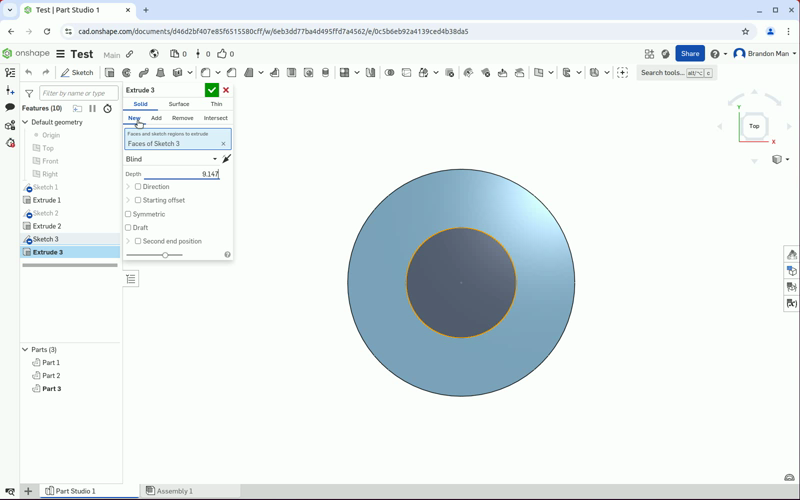
key(enter)
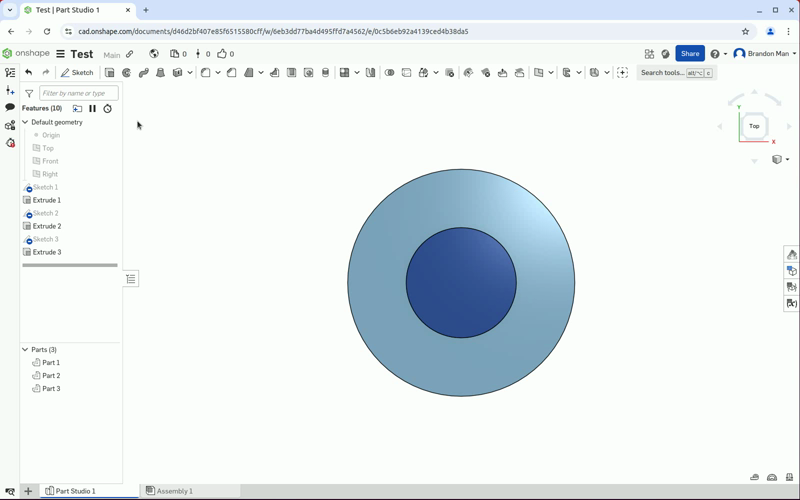
key(shift+h)
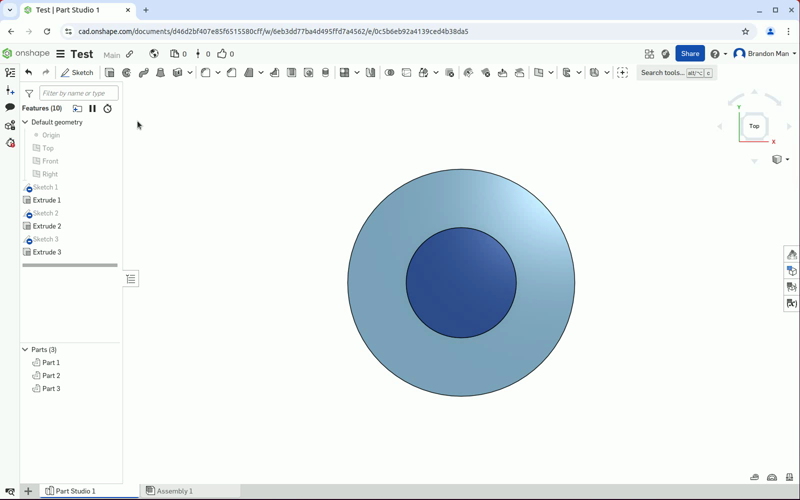
key(shift+h)
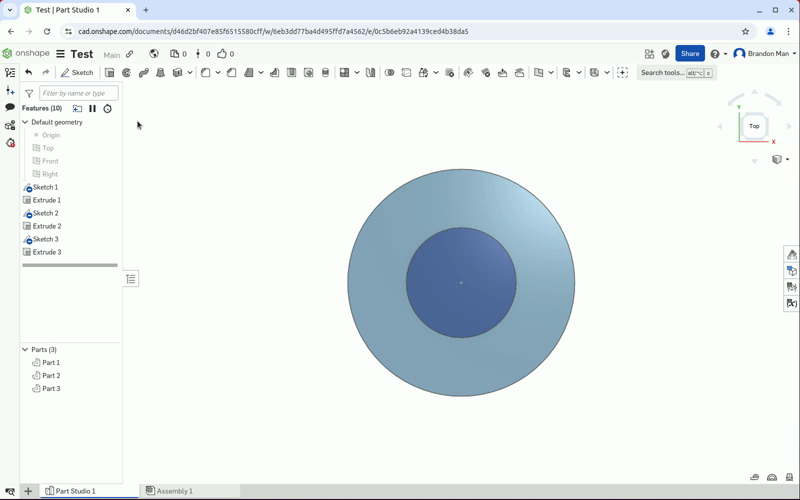
key(shift+7)
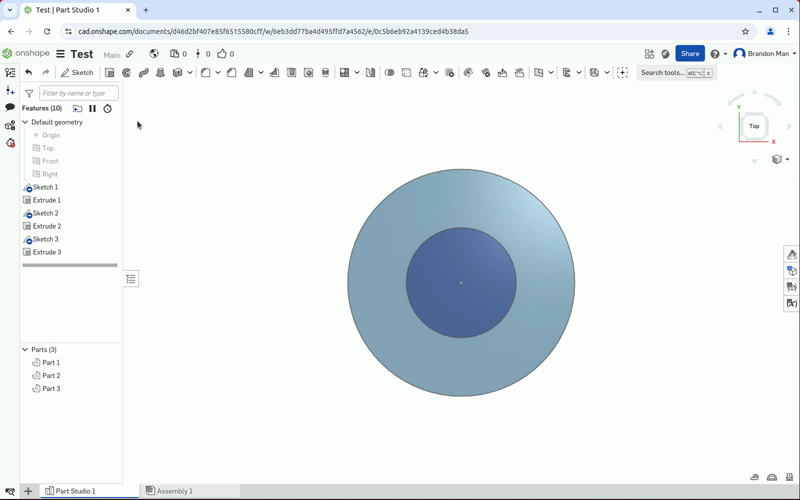
key(up, 3)
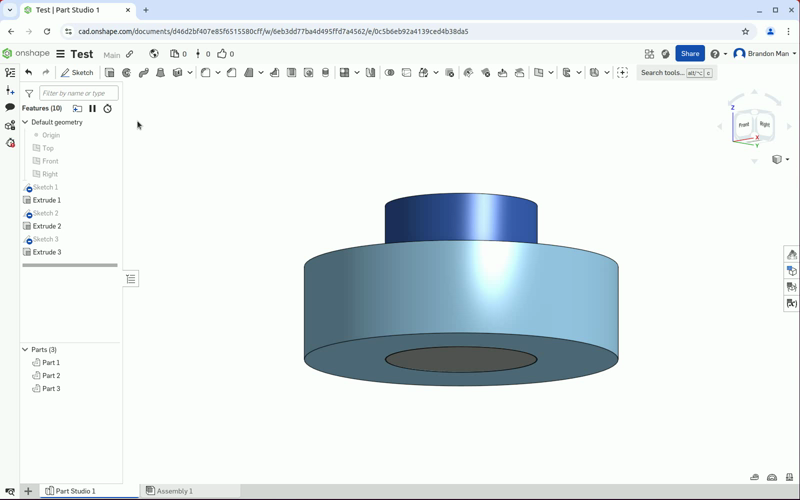
key(left, 3)
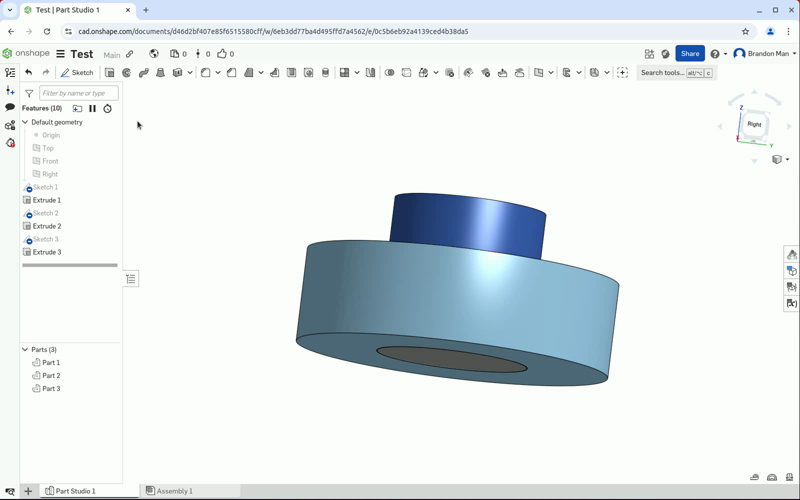
key(right, 3)
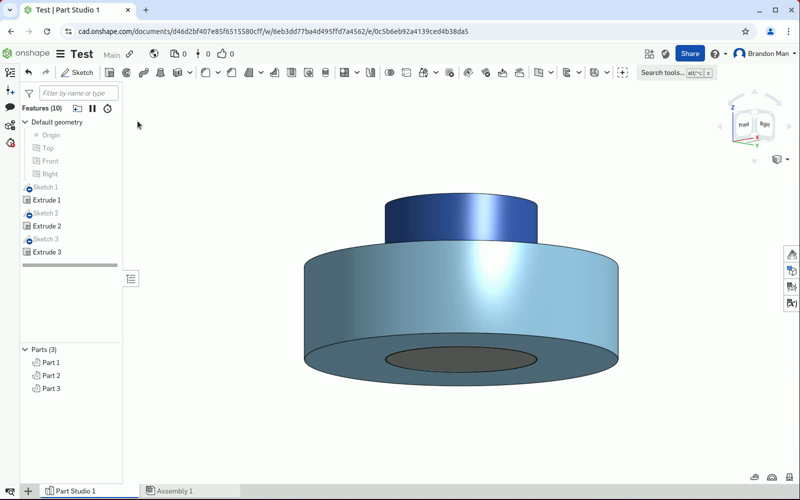
key(down, 3)
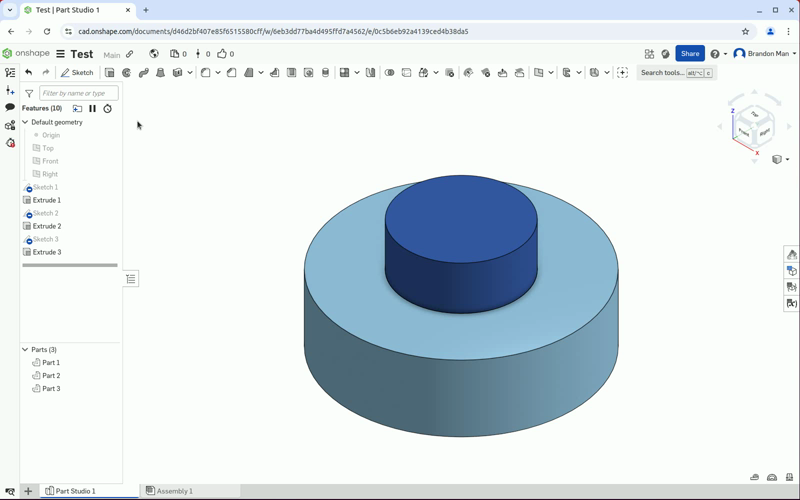
mouse_move(73, 189)
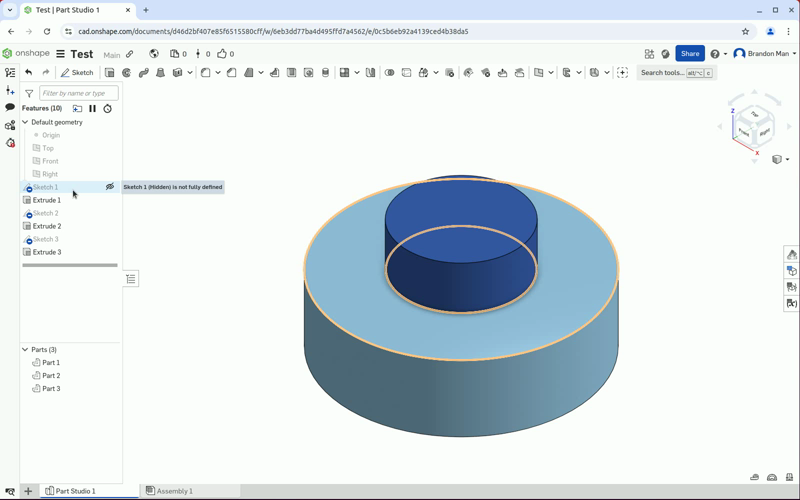
click(73, 189)